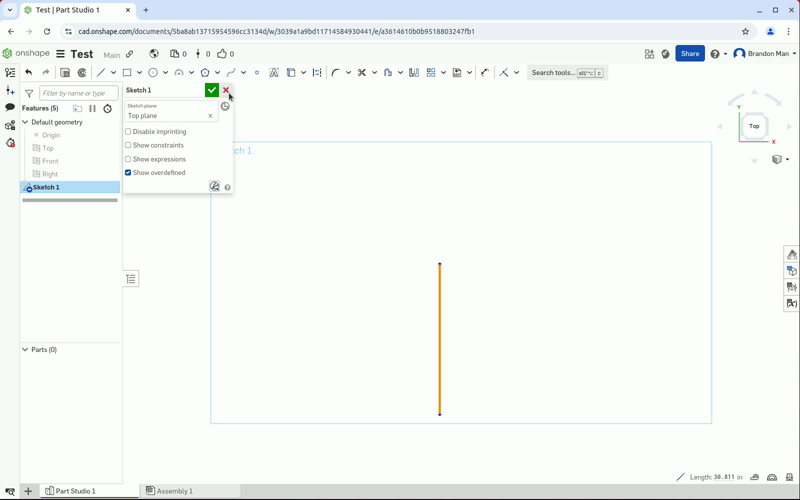
key(shift+h)
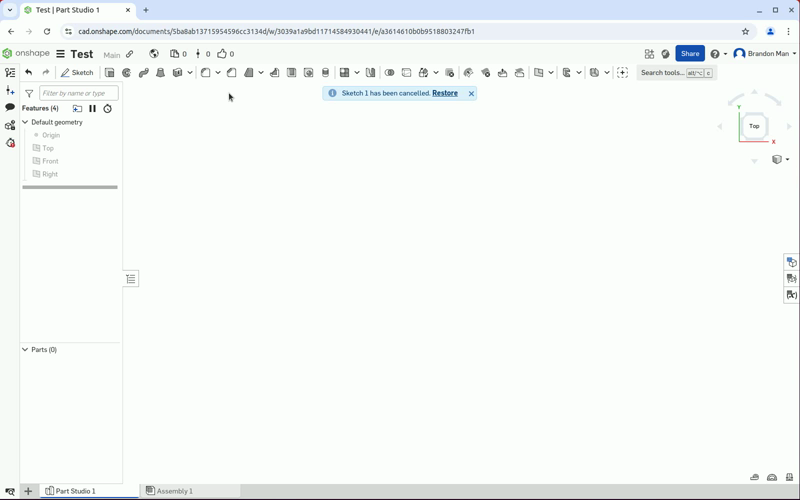
mouse_move(73, 352)
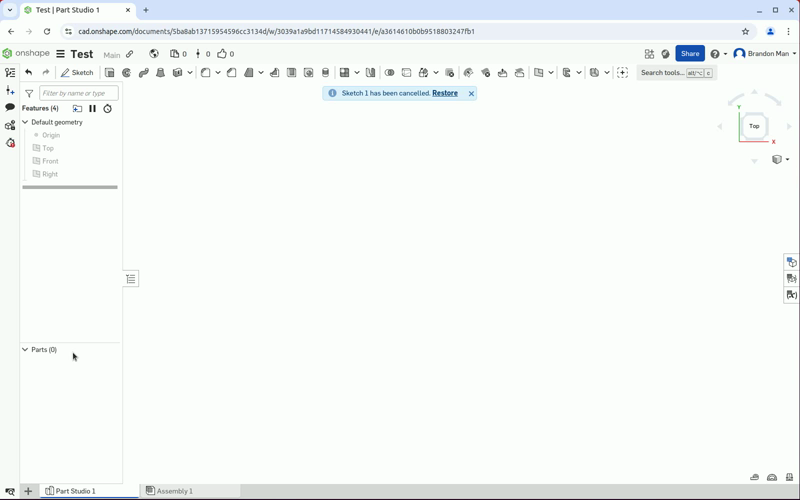
key(y)
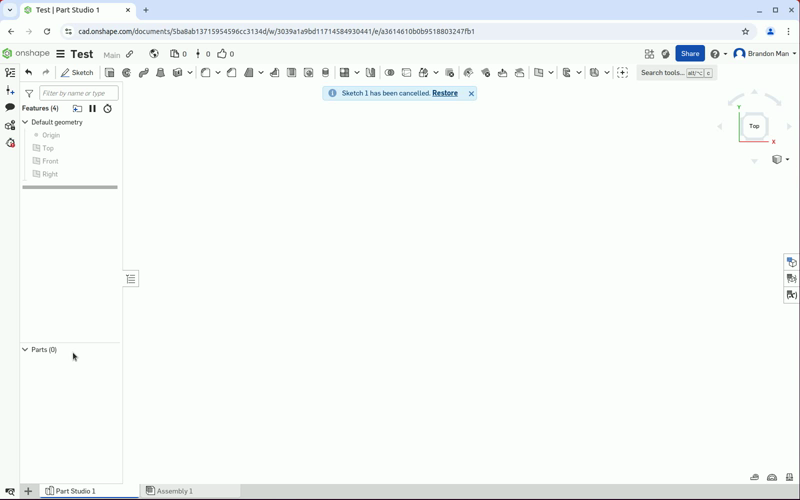
key(shift+p)
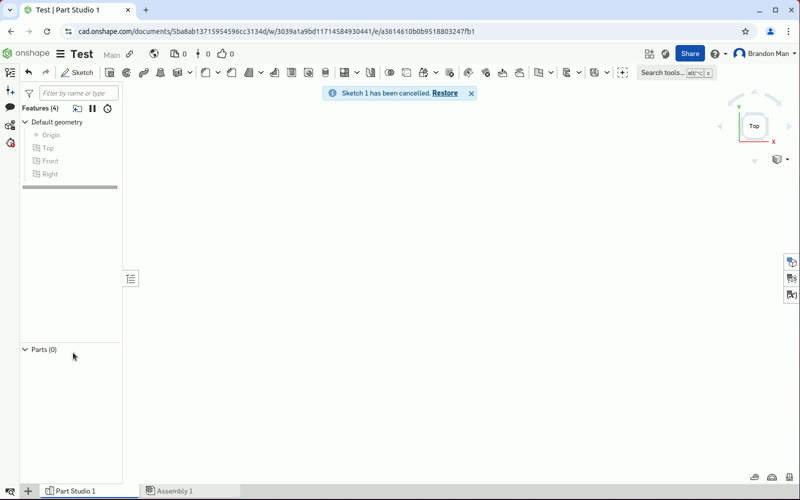
key(space)
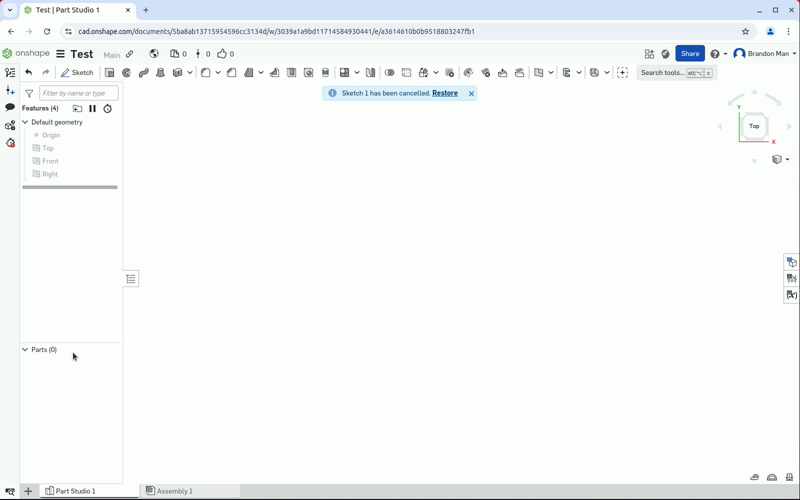
key_down(shift)
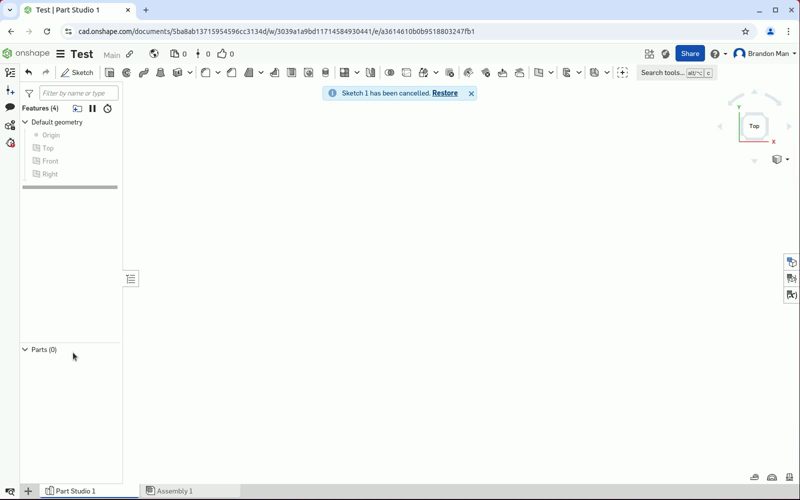
key(up)
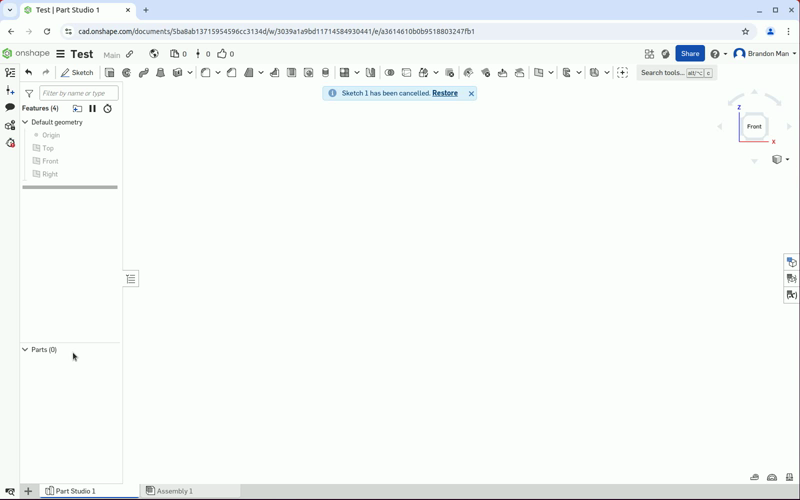
key_up(shift)
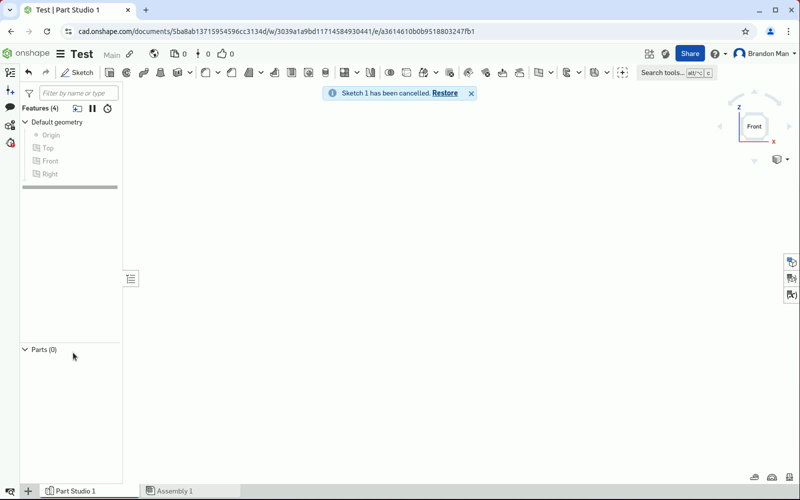
mouse_move(73, 352)
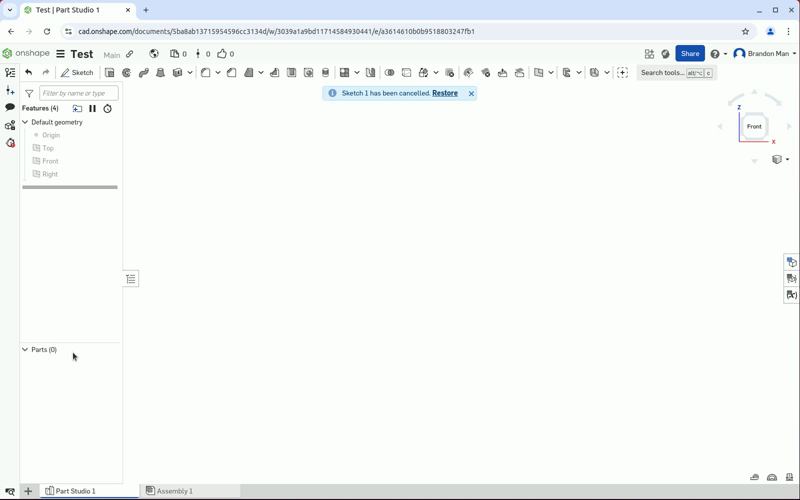
key(shift+y)
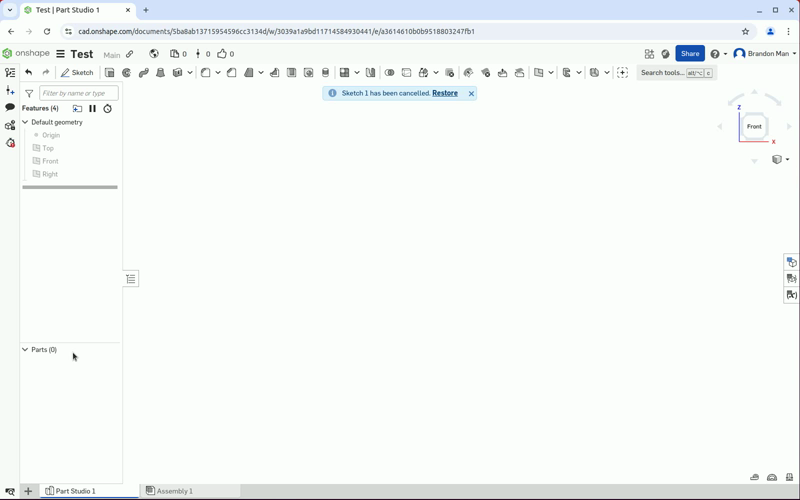
key(shift+s)
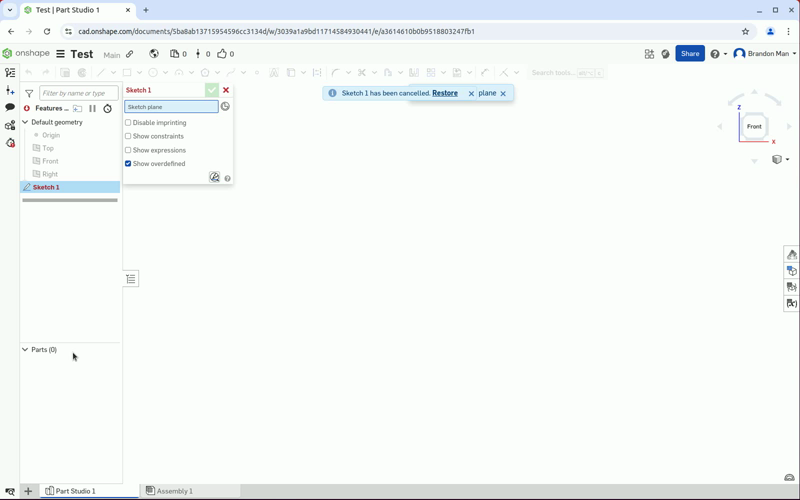
mouse_move(73, 163)
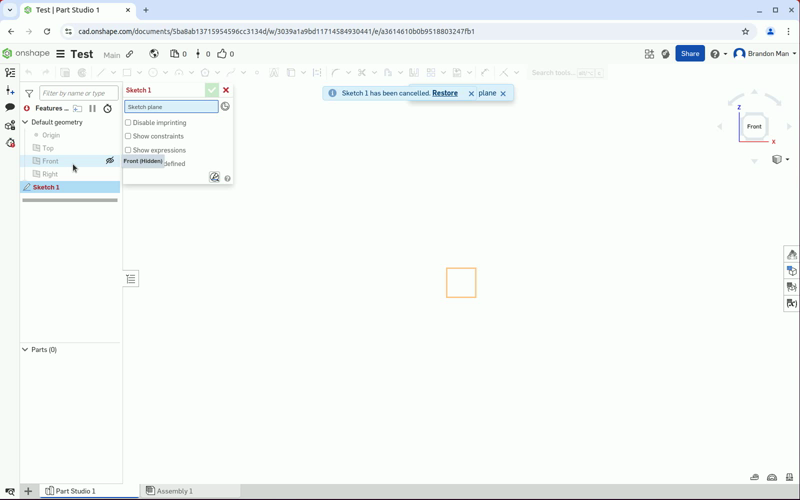
click(73, 163)
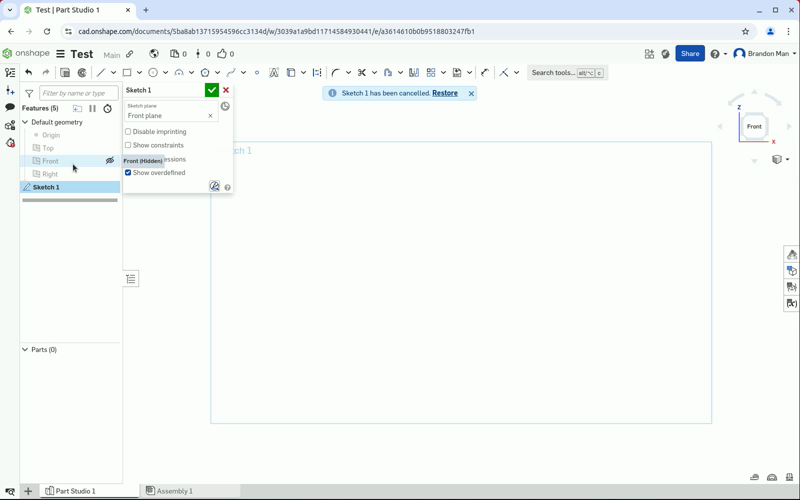
mouse_move(73, 352)
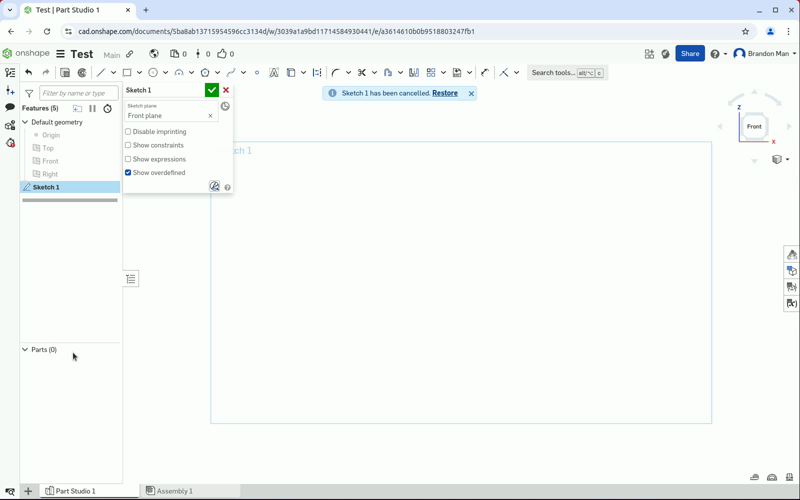
key(y)
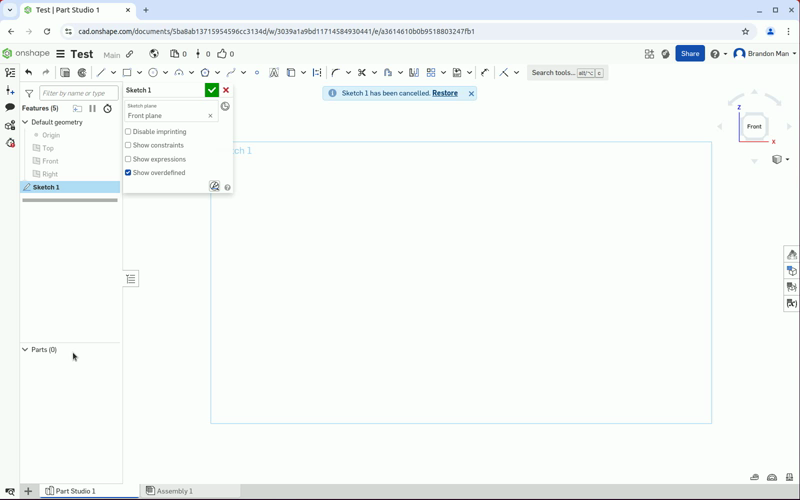
key(l)
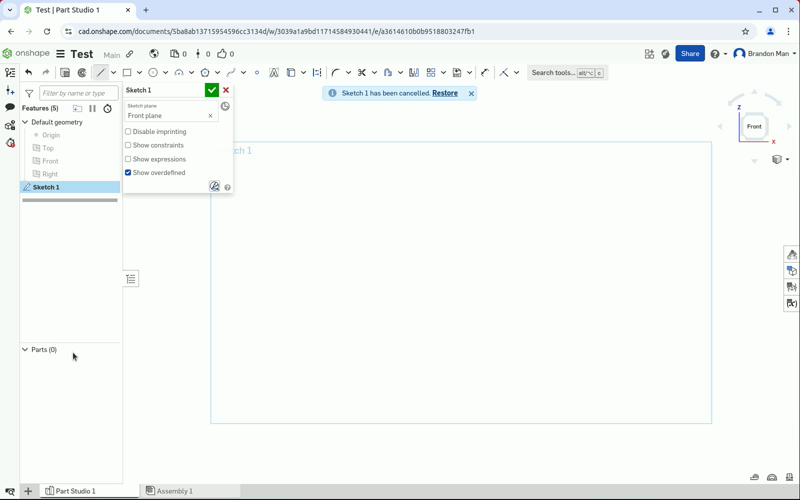
key_down(shift)
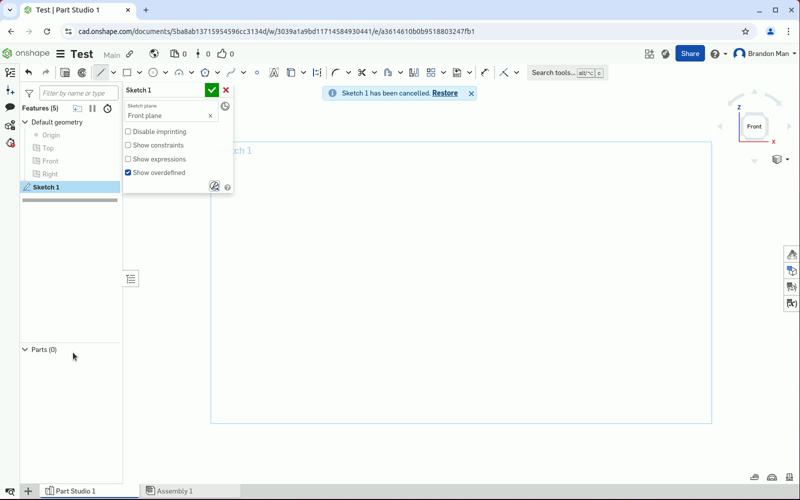
mouse_move(348, 282)
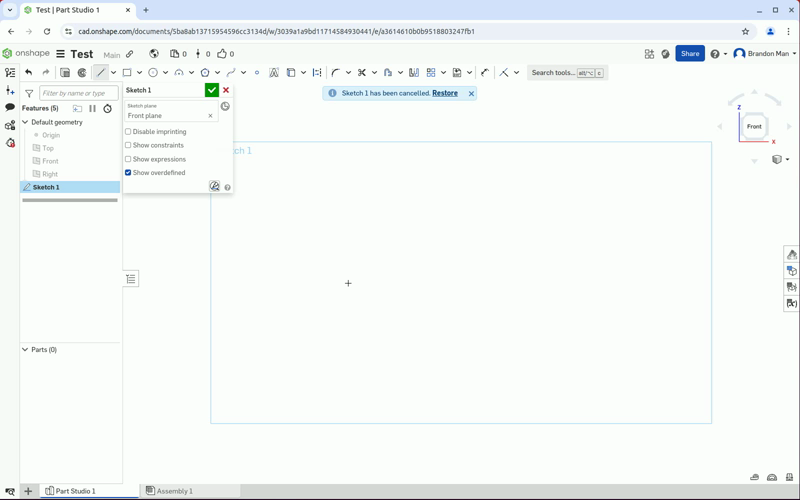
click(348, 282)
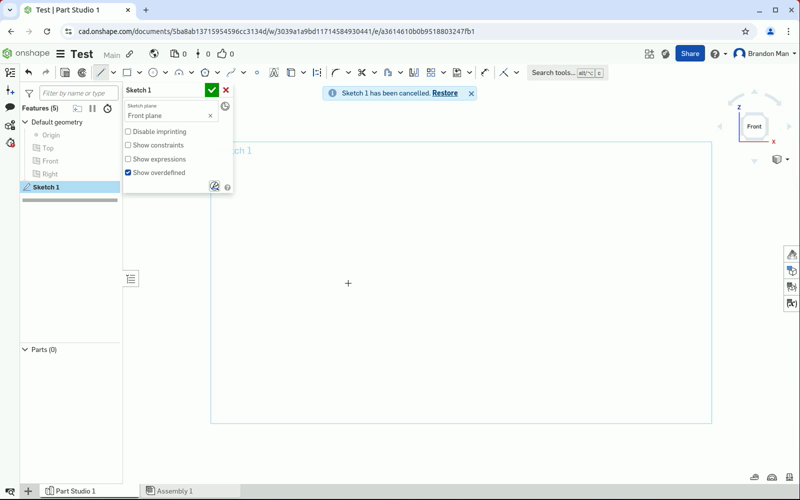
key_up(shift)
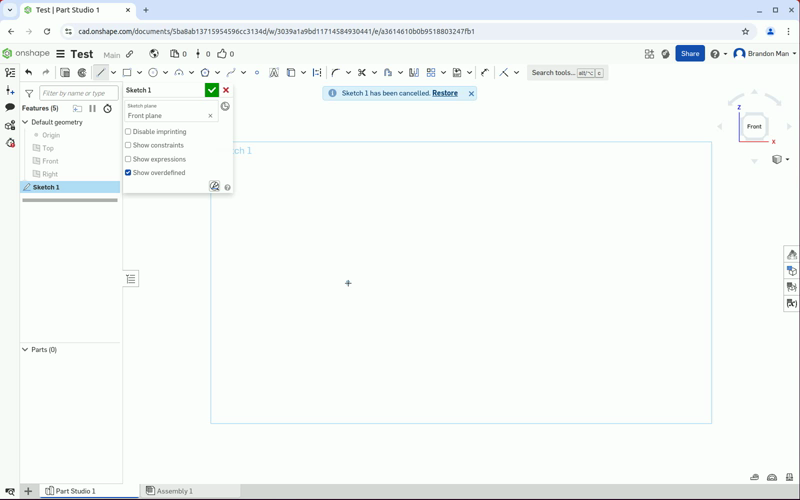
key_down(shift)
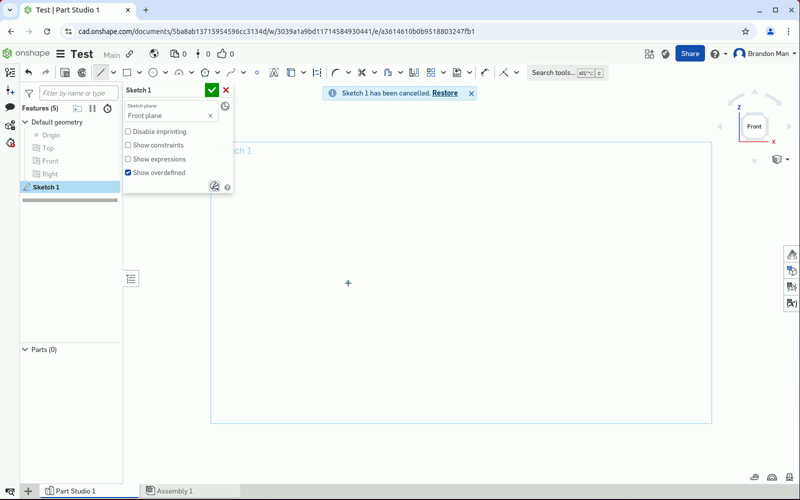
mouse_move(460, 282)
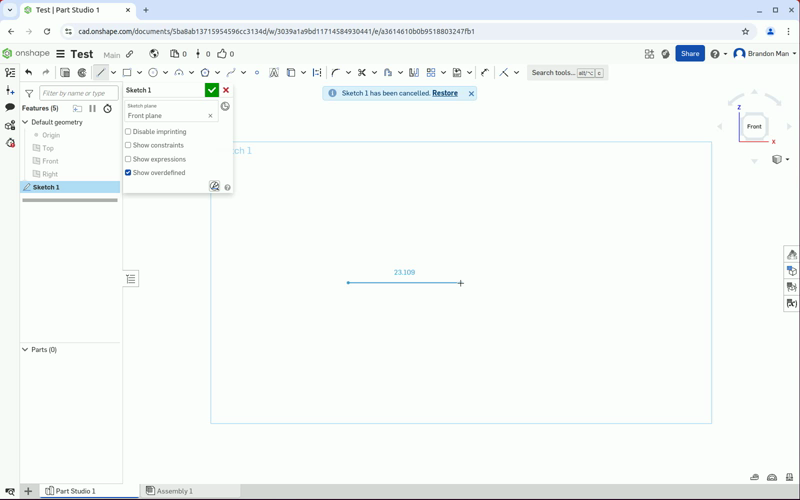
click(460, 282)
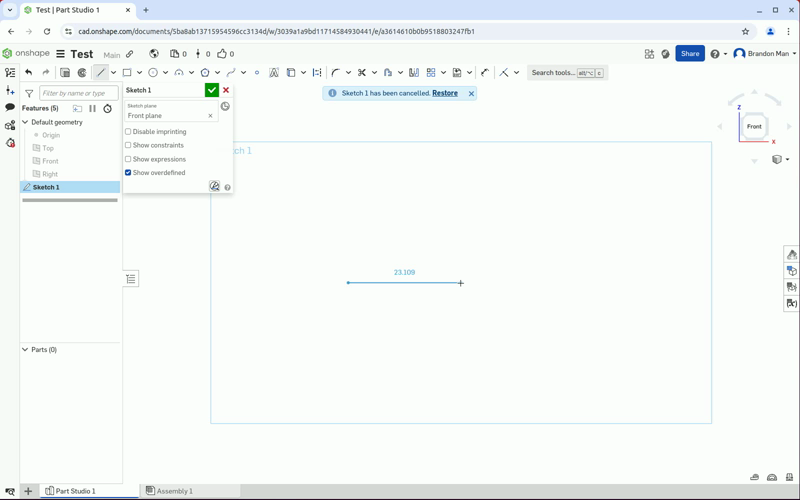
key_up(shift)
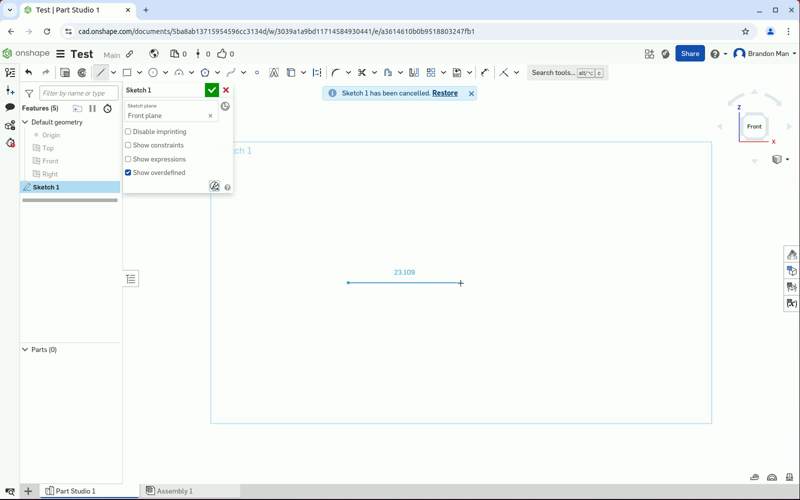
key_down(shift)
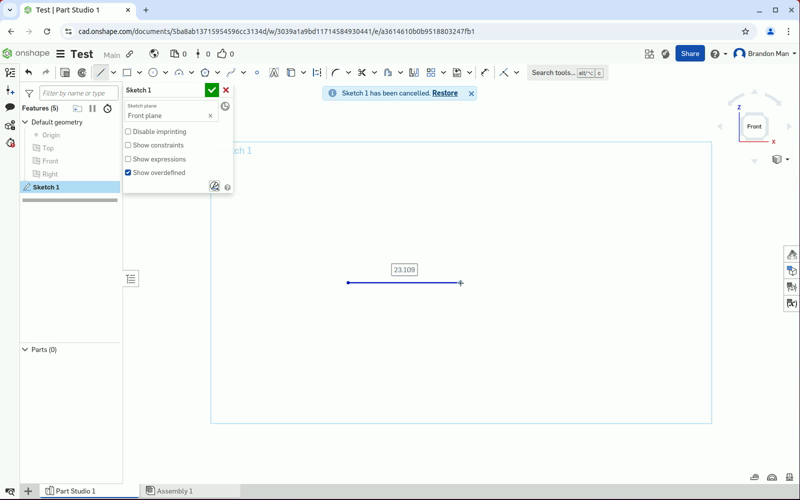
mouse_move(490, 282)
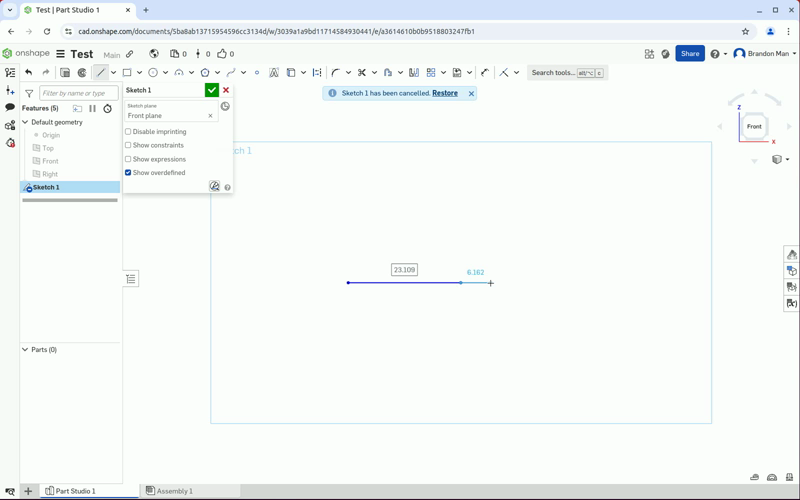
mouse_move(460, 254)
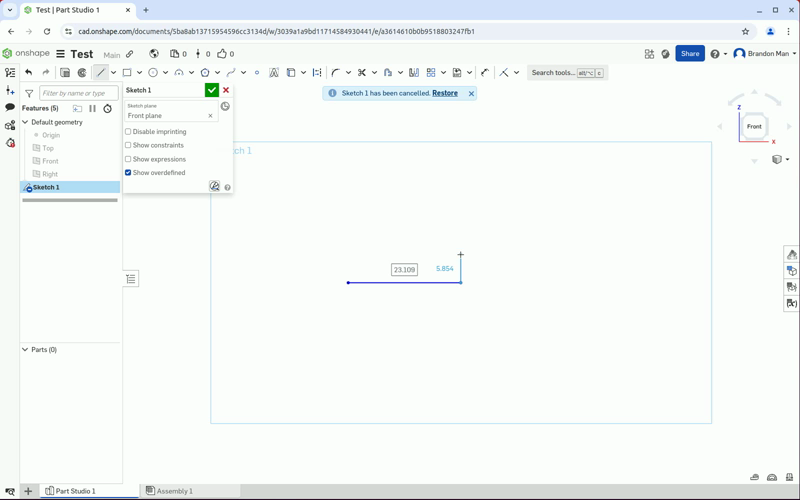
click(460, 254)
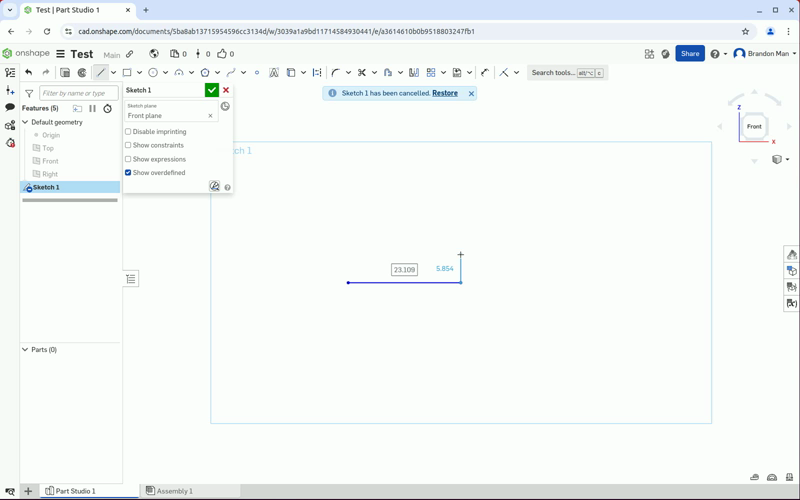
key_up(shift)
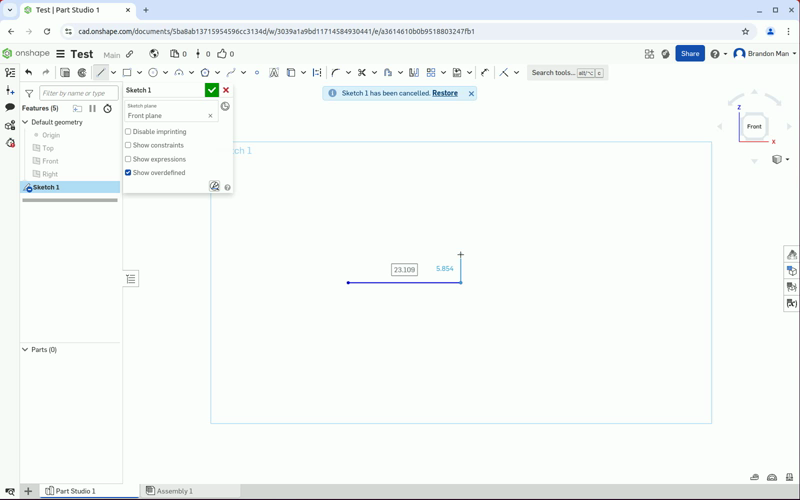
key_down(shift)
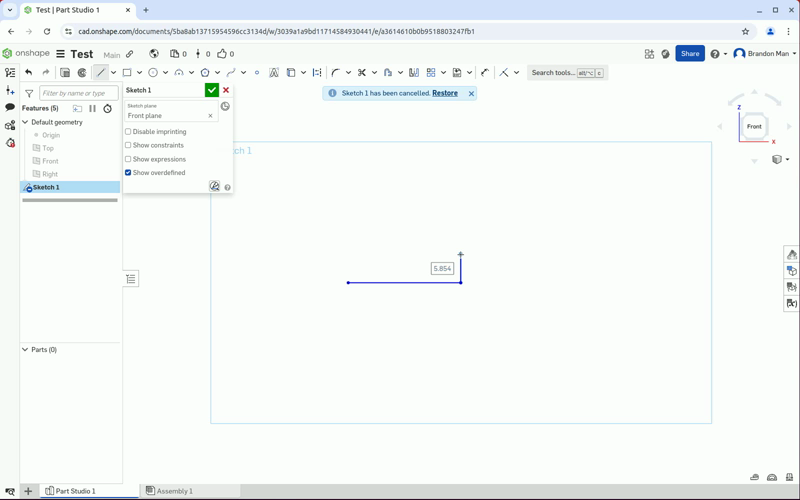
mouse_move(390, 254)
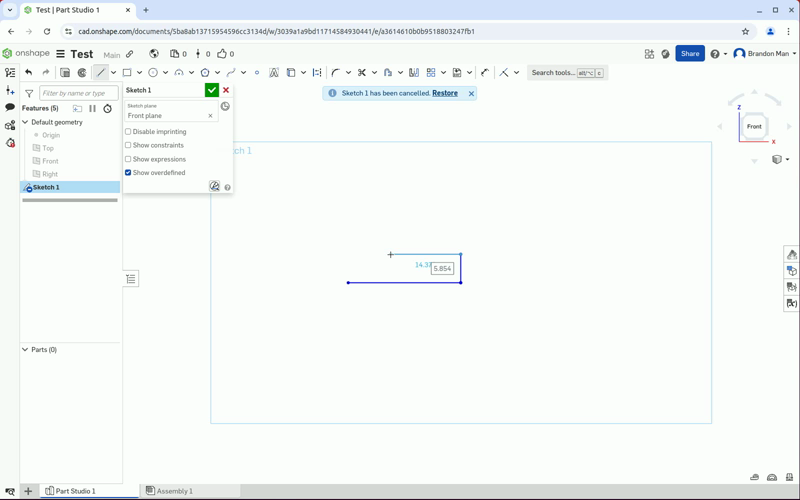
click(390, 254)
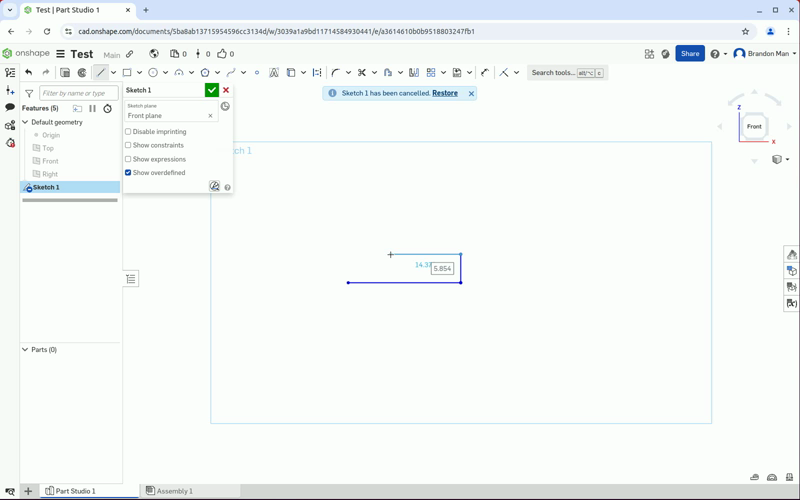
key_up(shift)
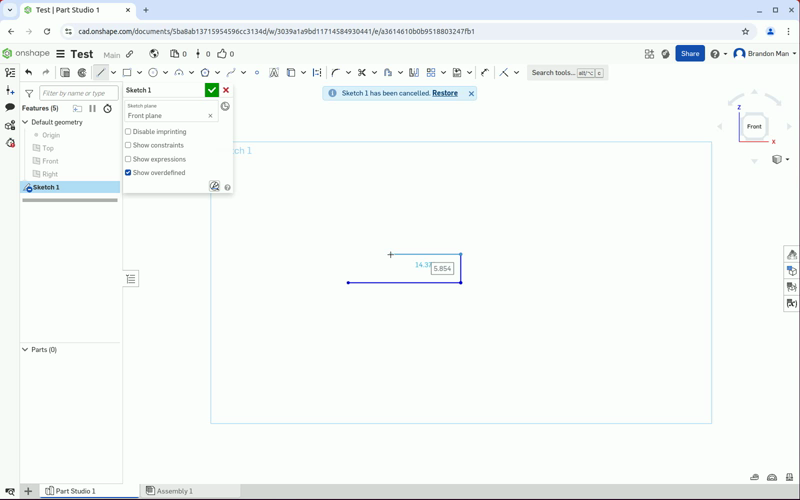
key_down(shift)
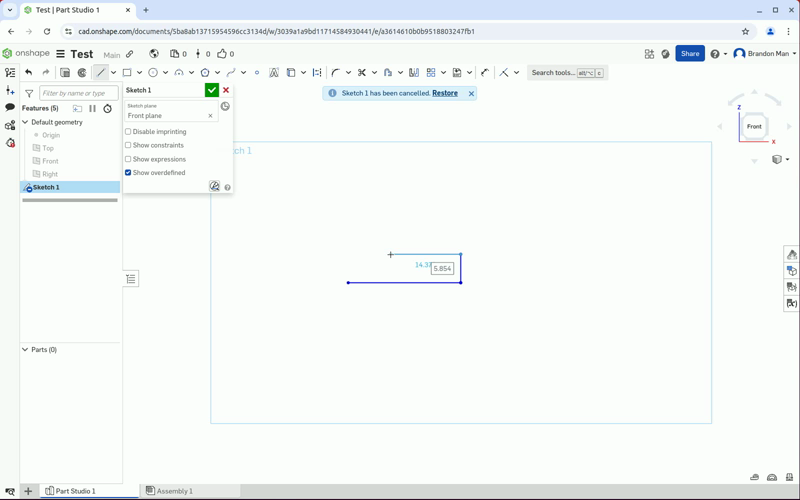
mouse_move(420, 254)
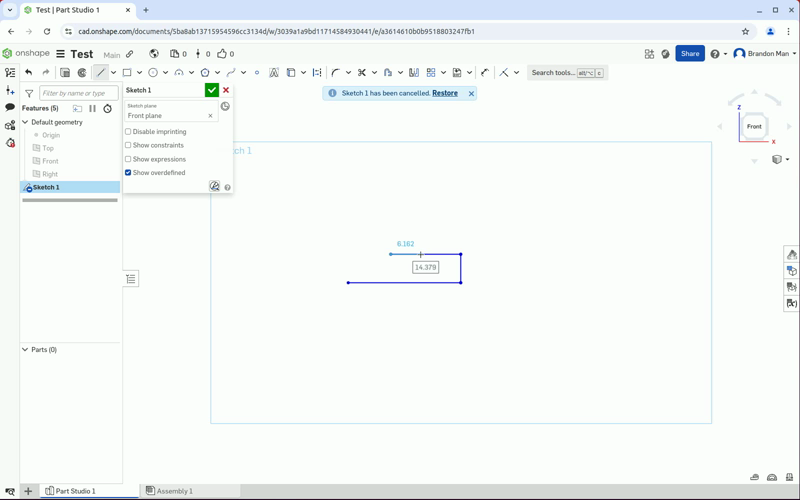
mouse_move(390, 226)
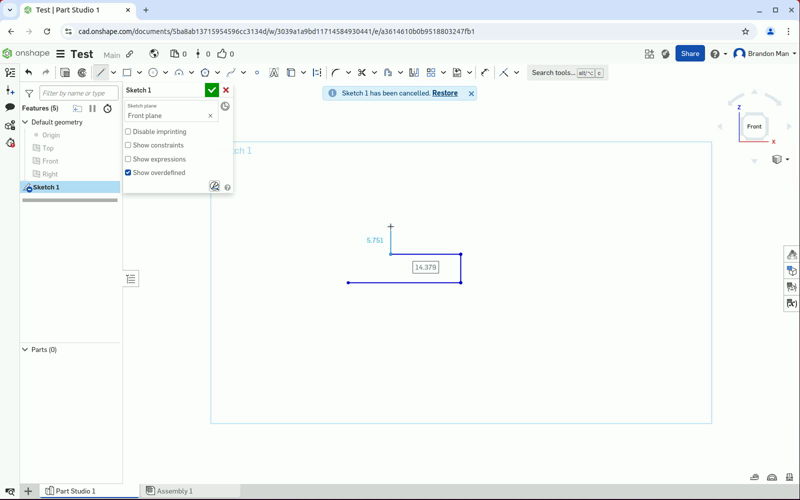
click(390, 226)
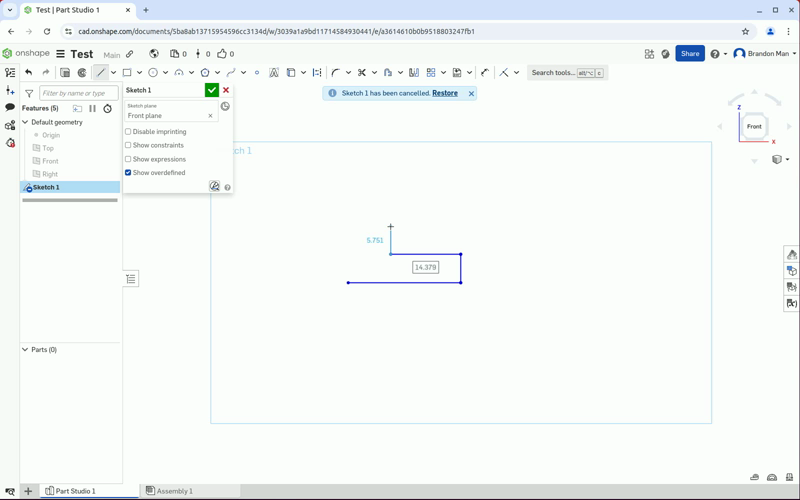
key_up(shift)
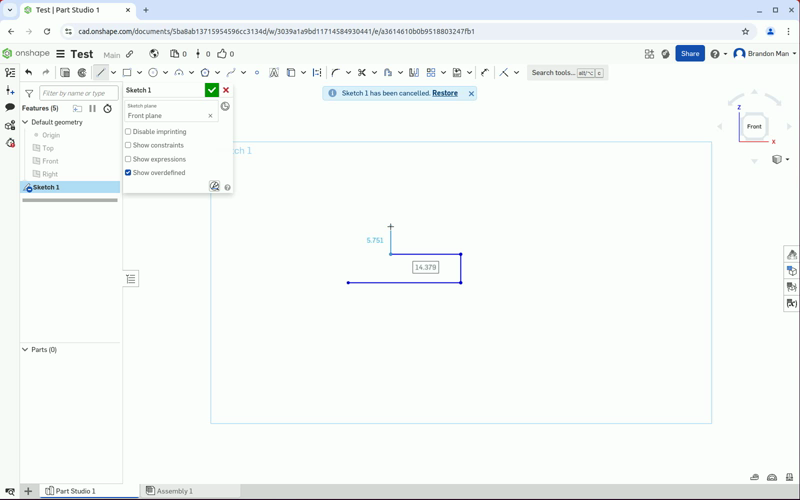
key_down(shift)
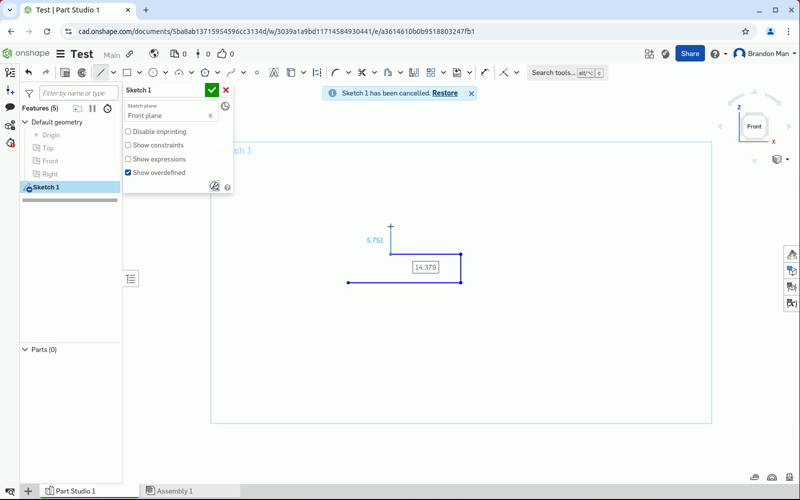
mouse_move(420, 226)
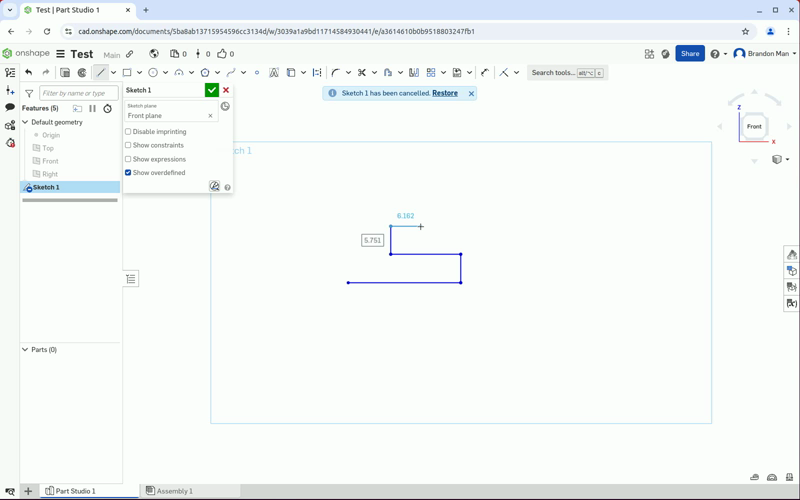
mouse_move(348, 226)
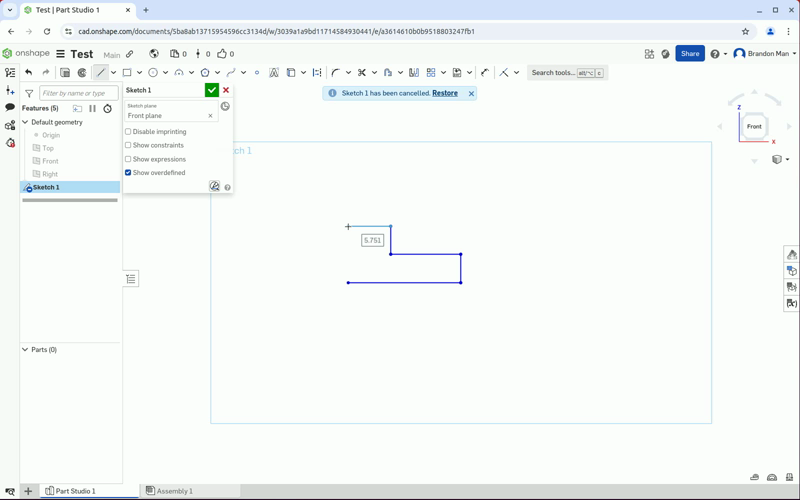
click(348, 226)
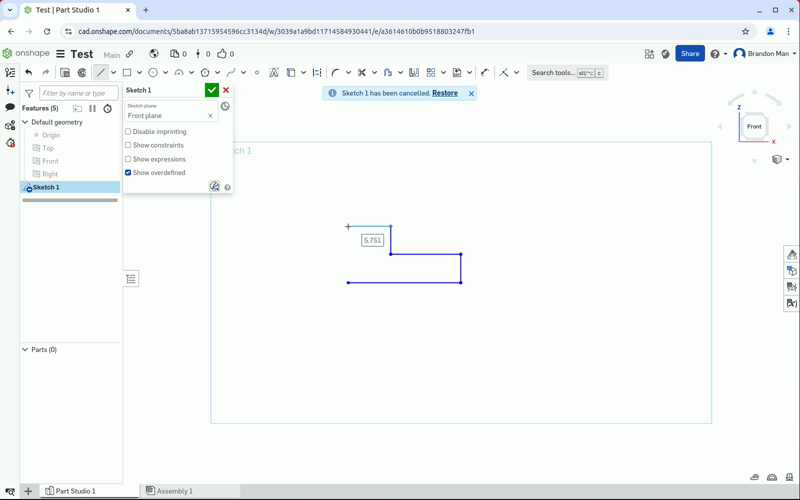
key_up(shift)
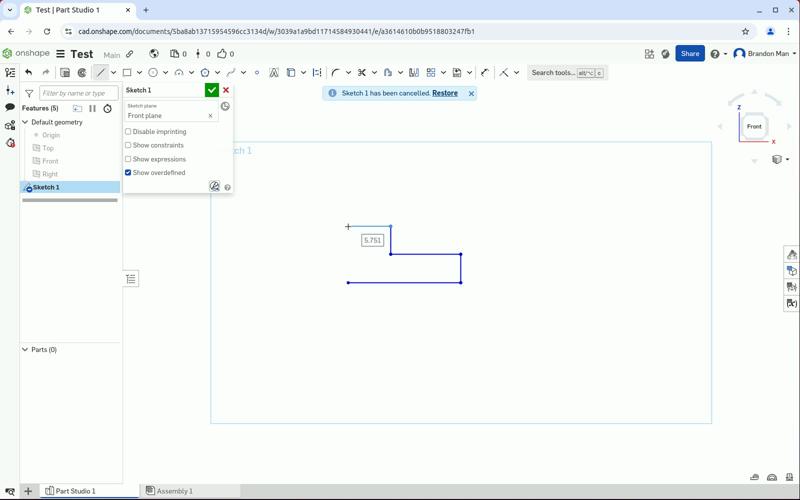
mouse_move(378, 226)
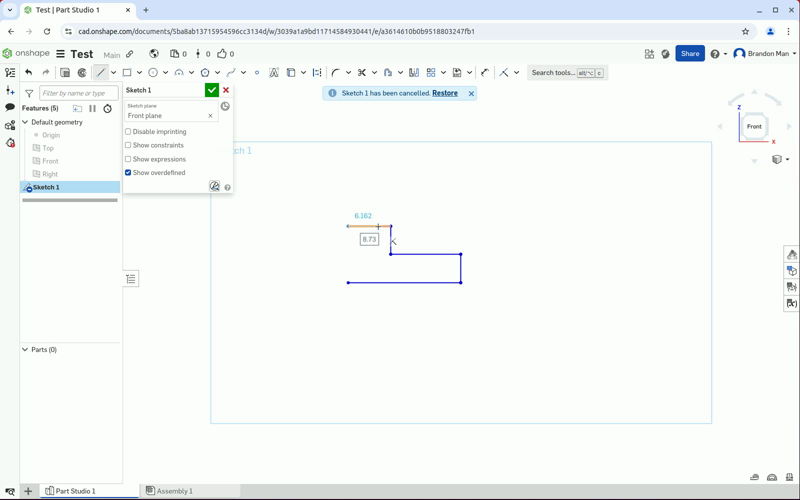
key_down(shift)
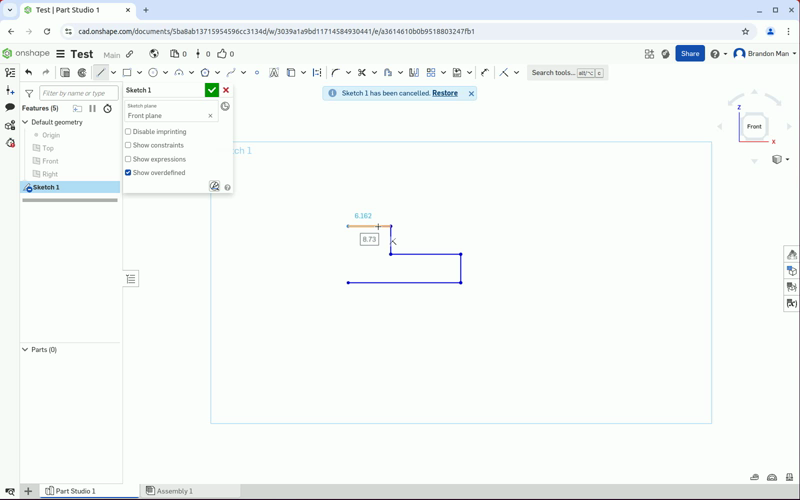
mouse_move(348, 282)
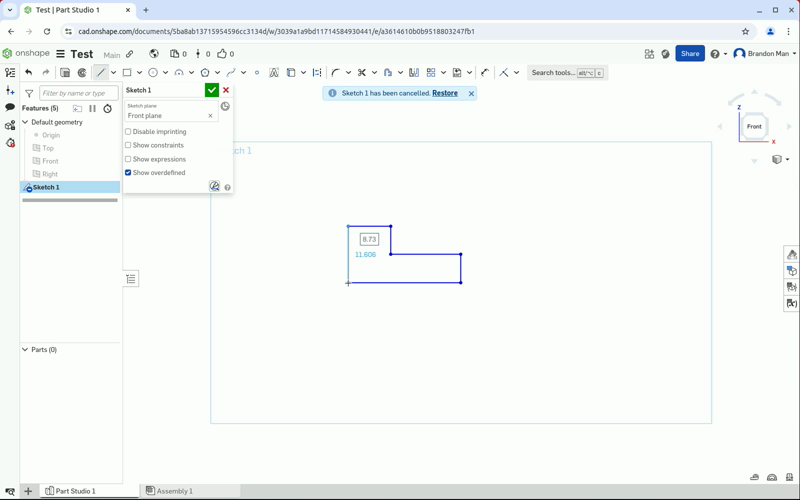
key_up(shift)
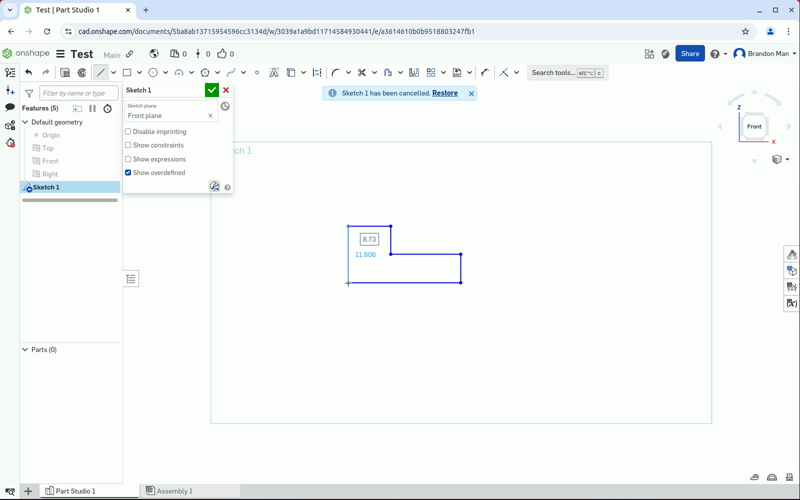
click(348, 282)
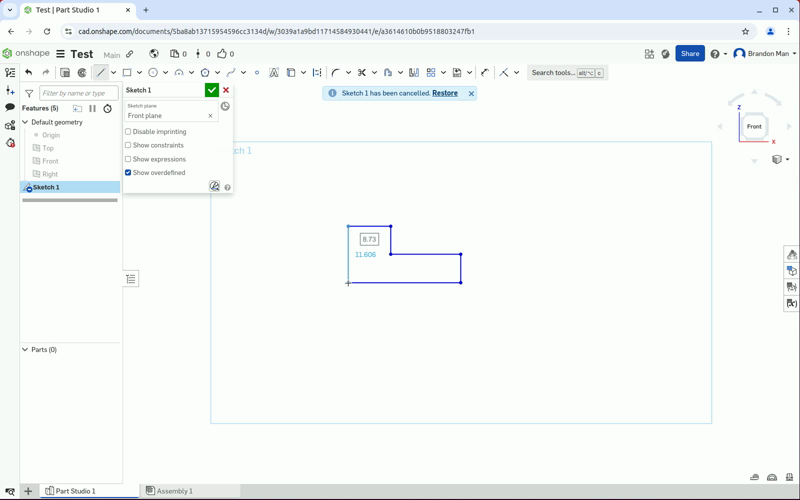
key(esc)
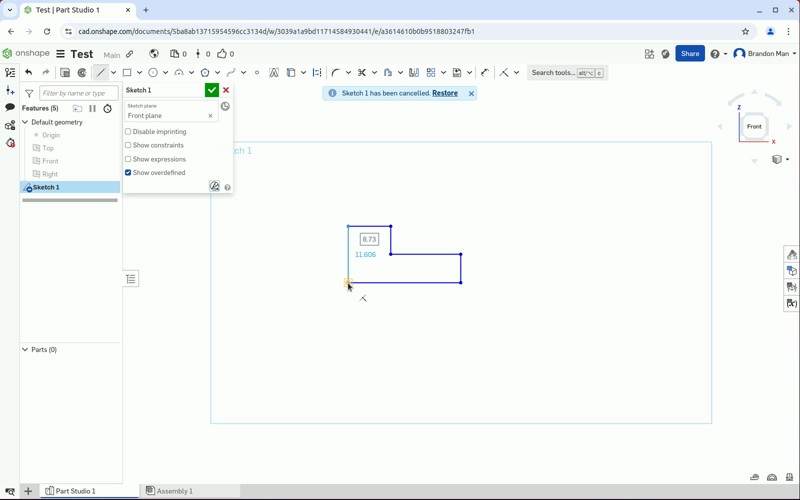
mouse_move(386, 244)
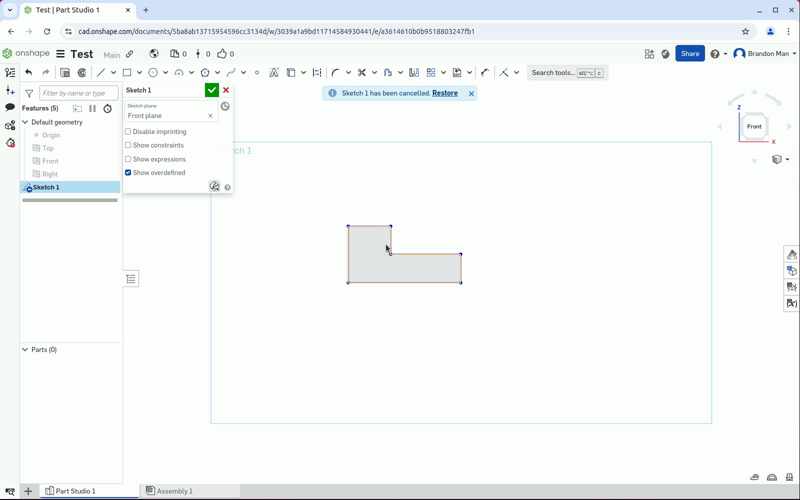
click(386, 244)
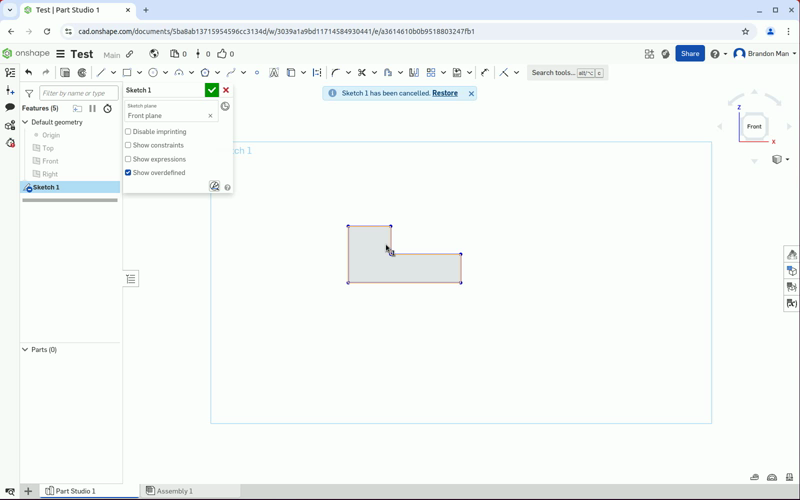
mouse_move(73, 352)
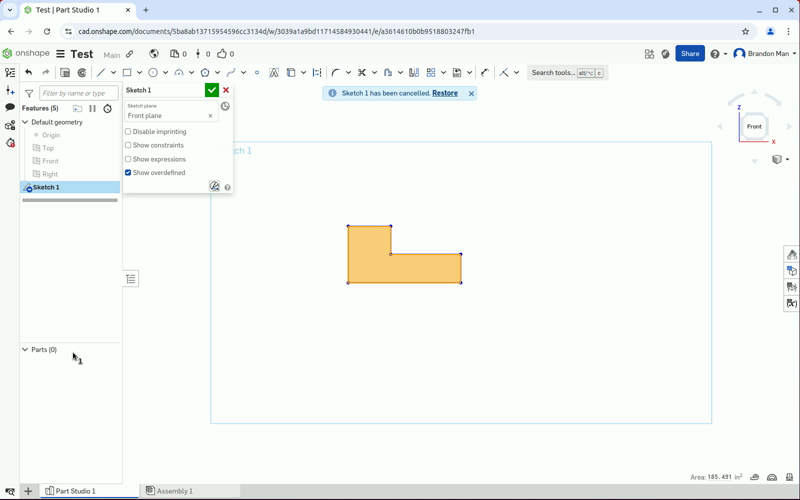
key(shift+y)
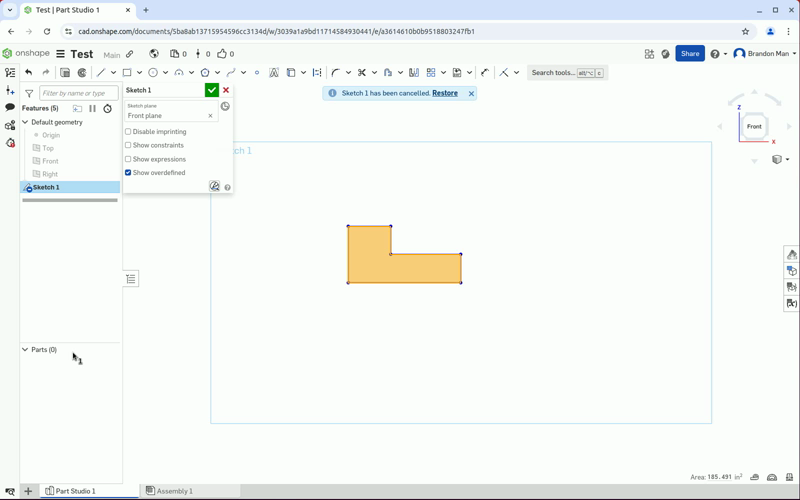
key(shift+e)
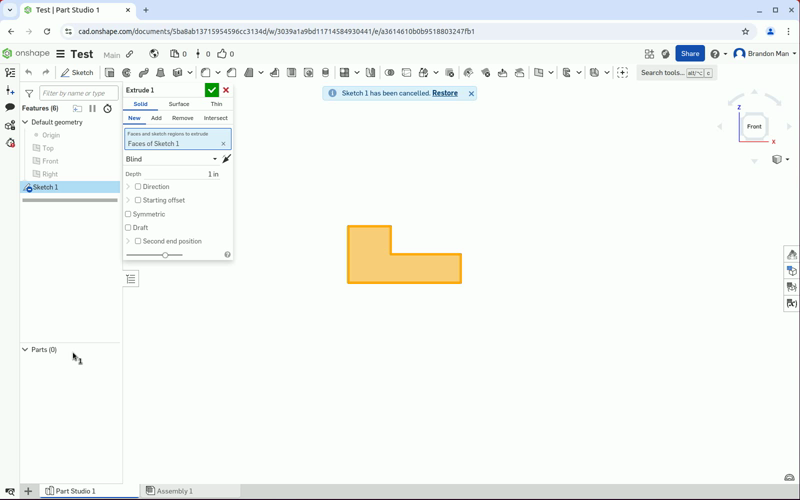
mouse_move(143, 106)
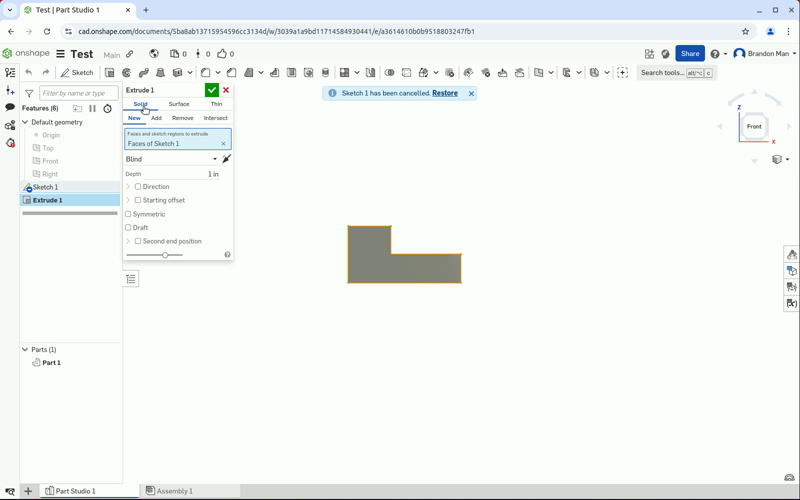
click(143, 106)
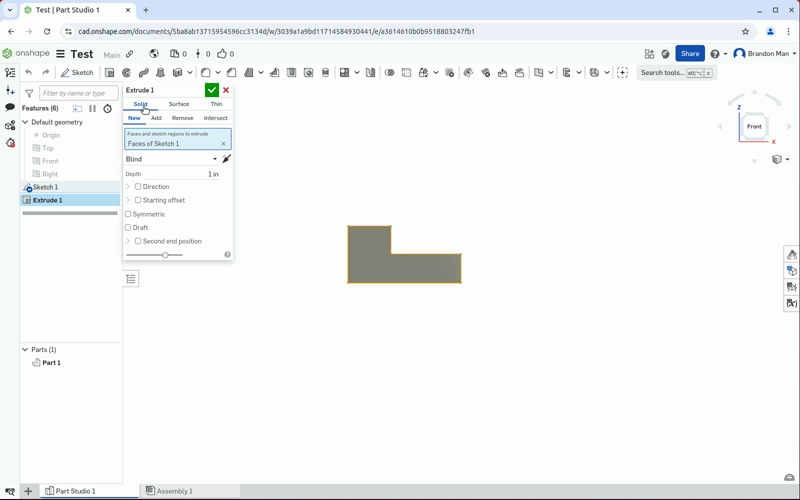
mouse_move(137, 120)
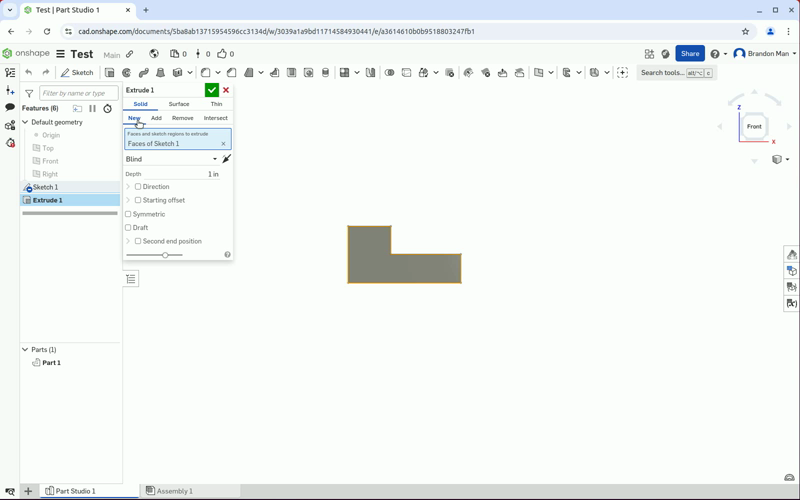
click(137, 120)
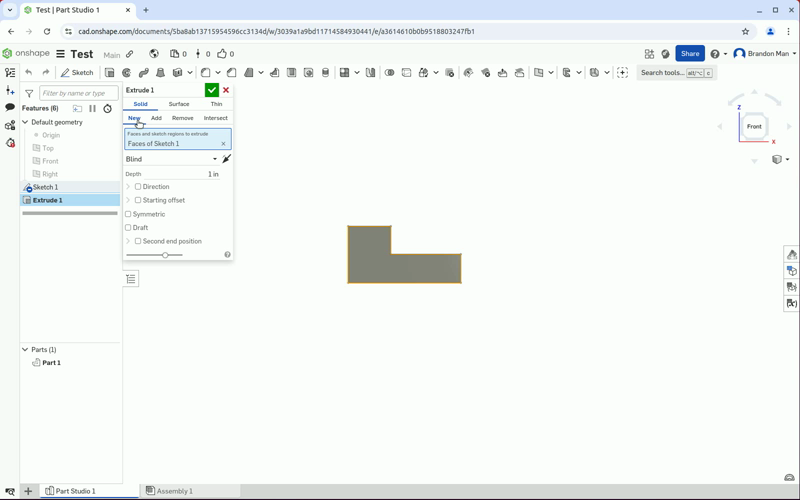
key(tab, 4)
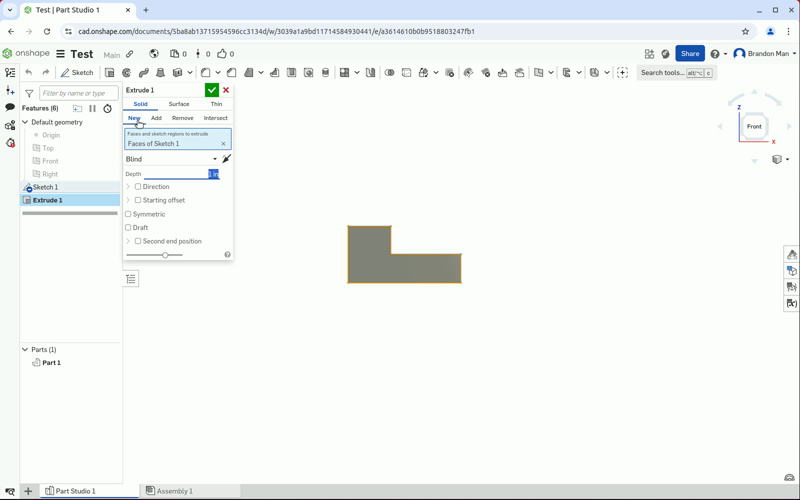
text(11.554)
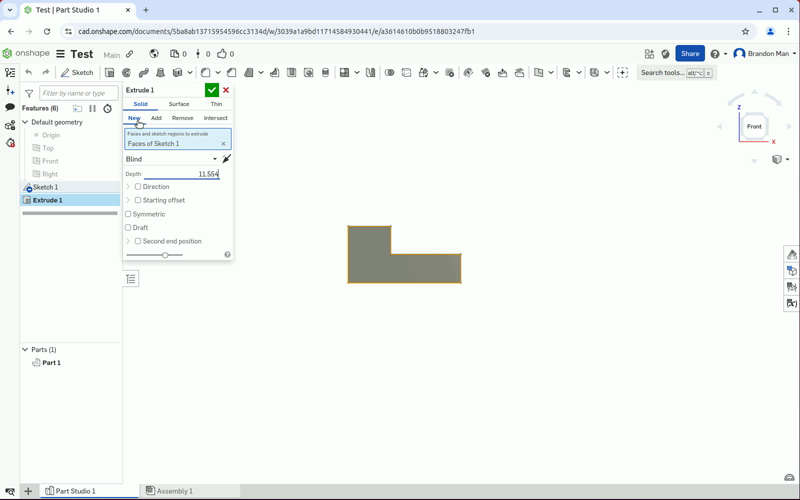
key(enter)
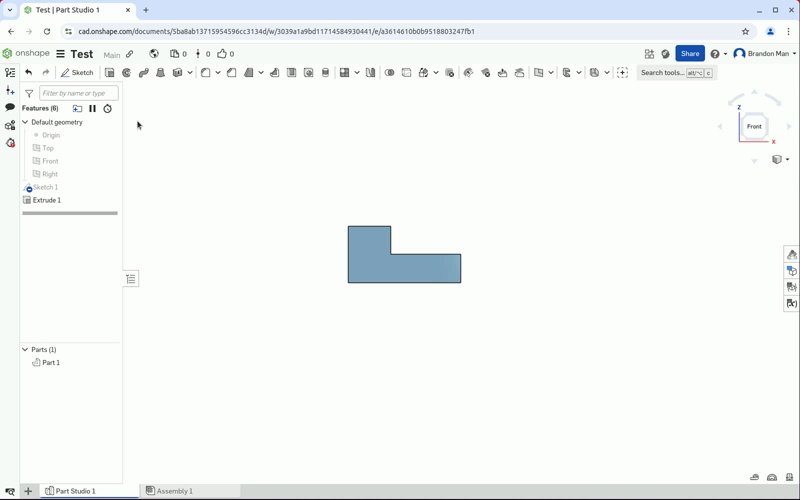
key(shift+h)
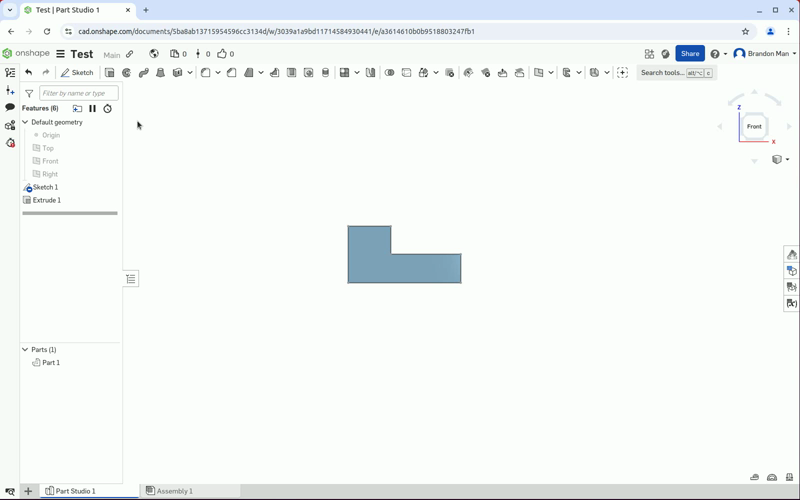
key(shift+h)
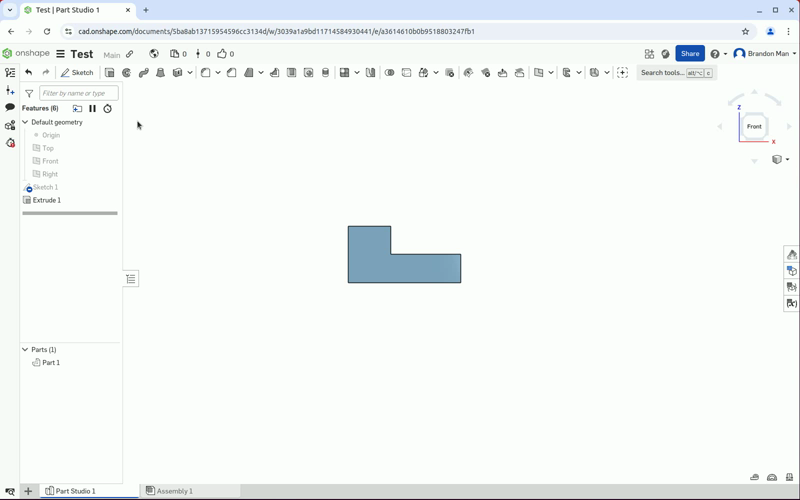
mouse_move(73, 189)
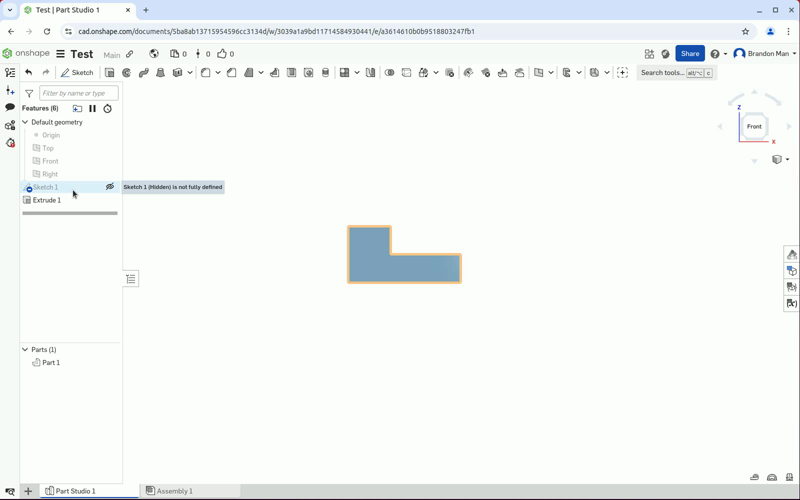
click(73, 189)
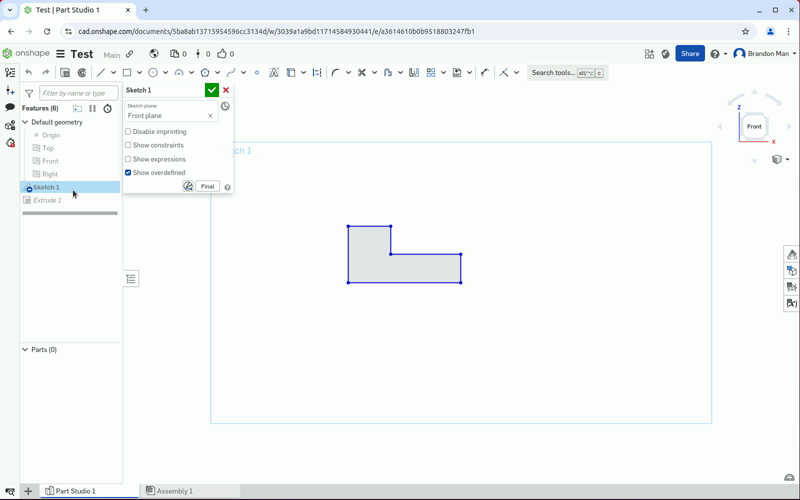
mouse_move(229, 92)
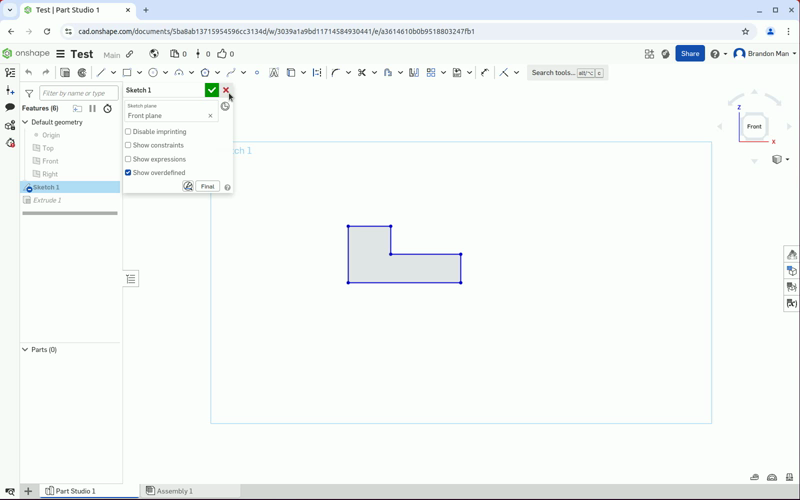
click(229, 92)
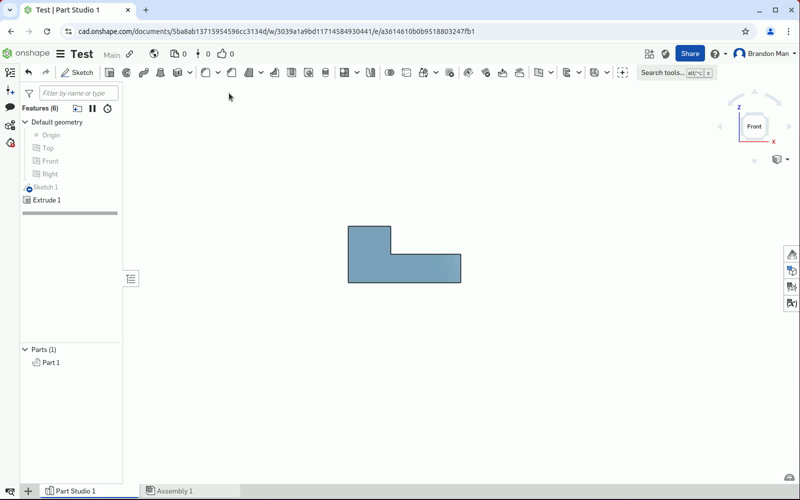
mouse_move(73, 352)
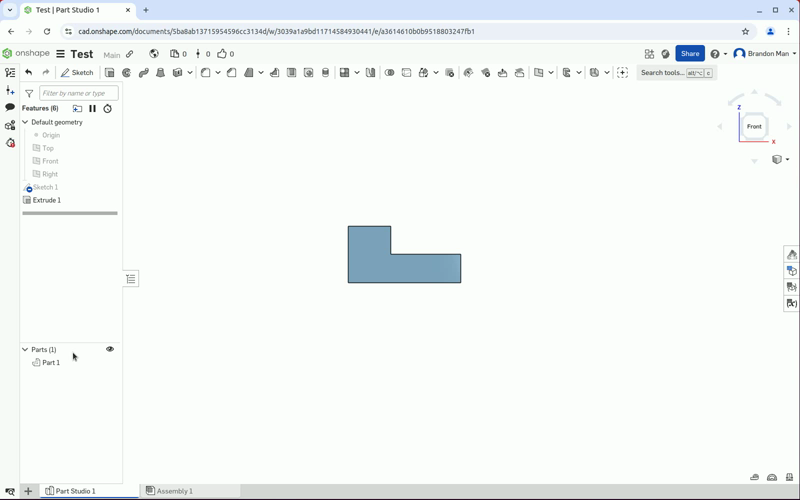
key(y)
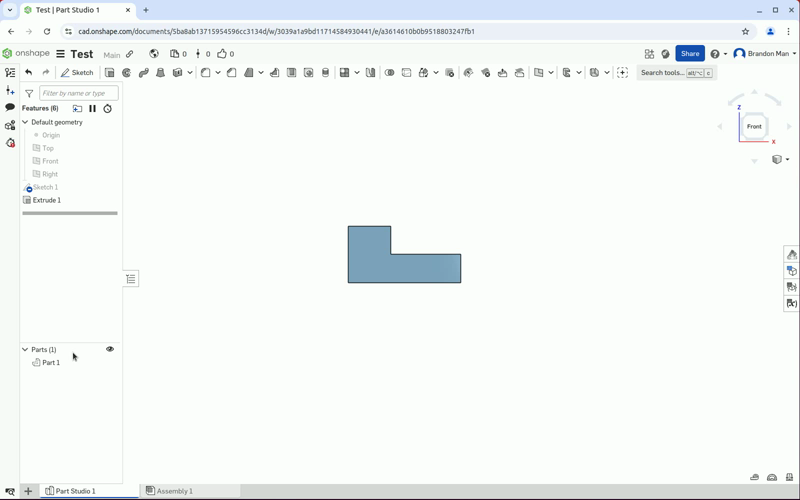
key(shift+p)
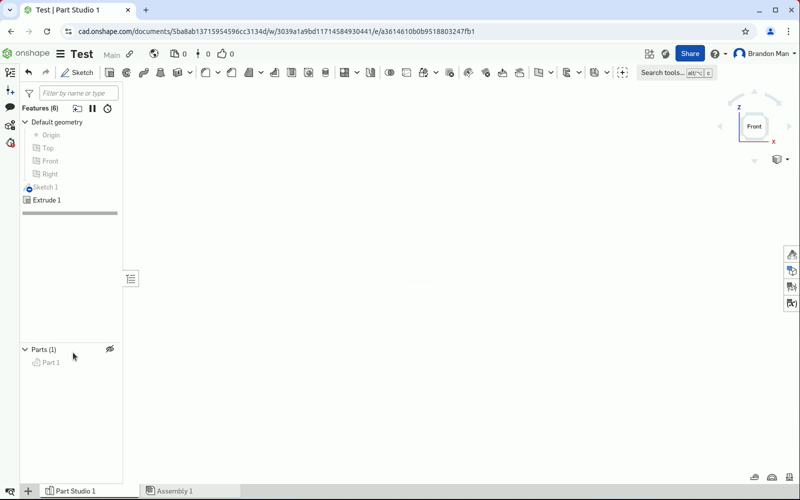
key(space)
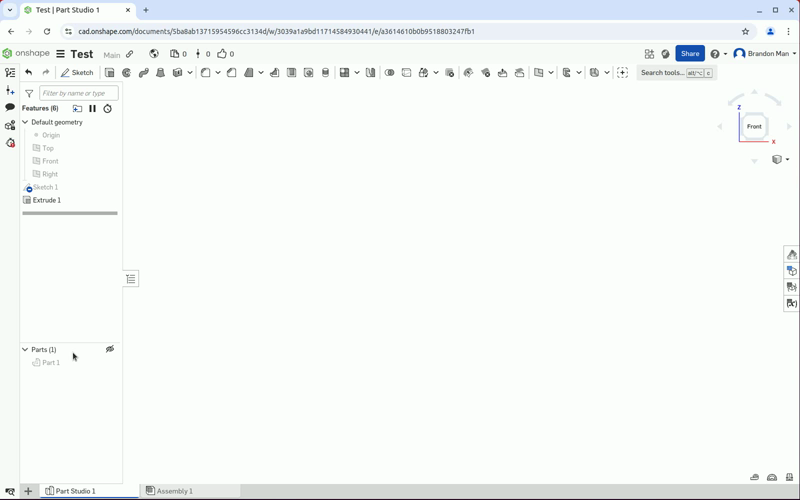
key_down(shift)
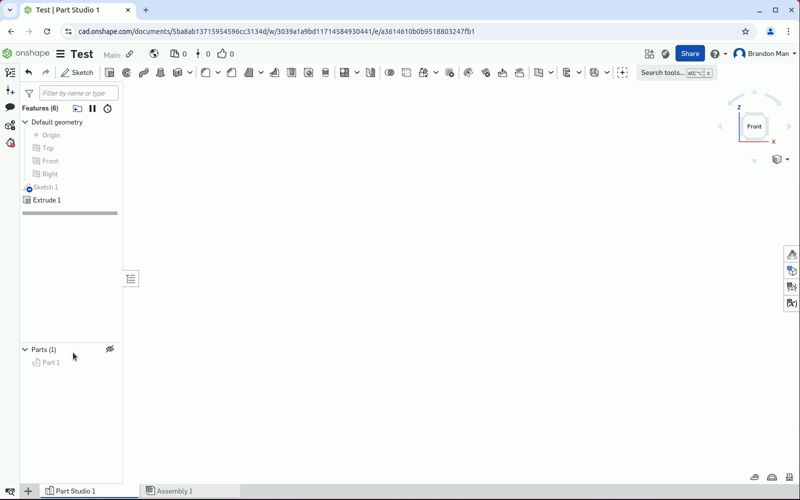
key(down)
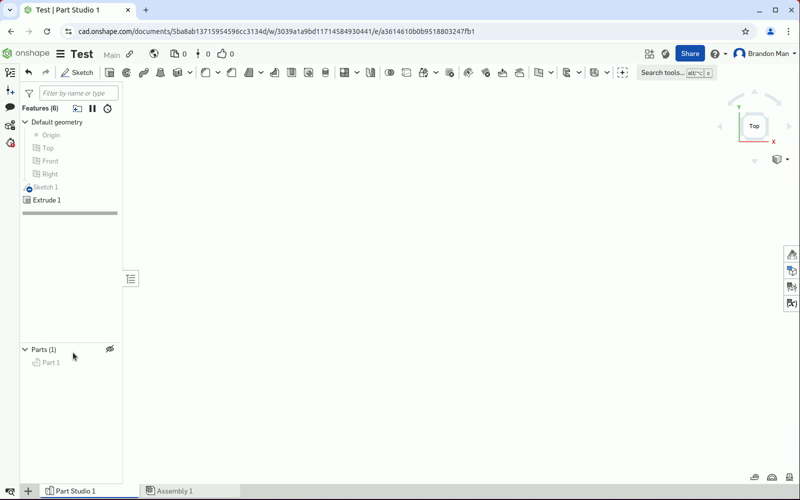
key_up(shift)
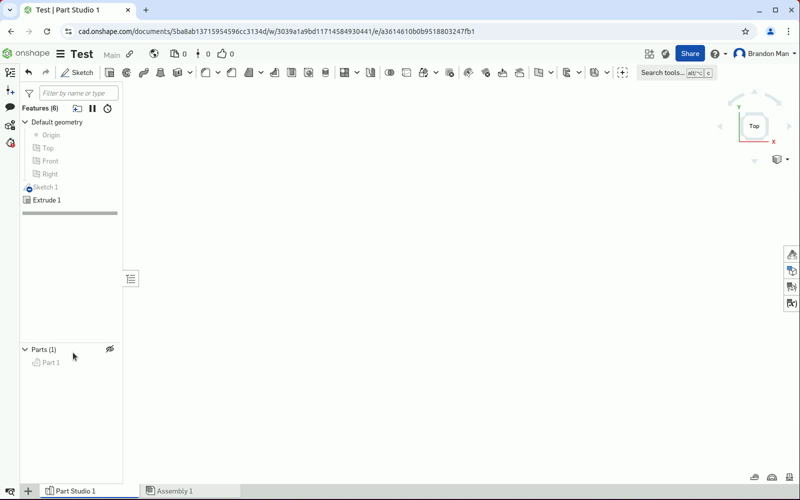
mouse_move(73, 352)
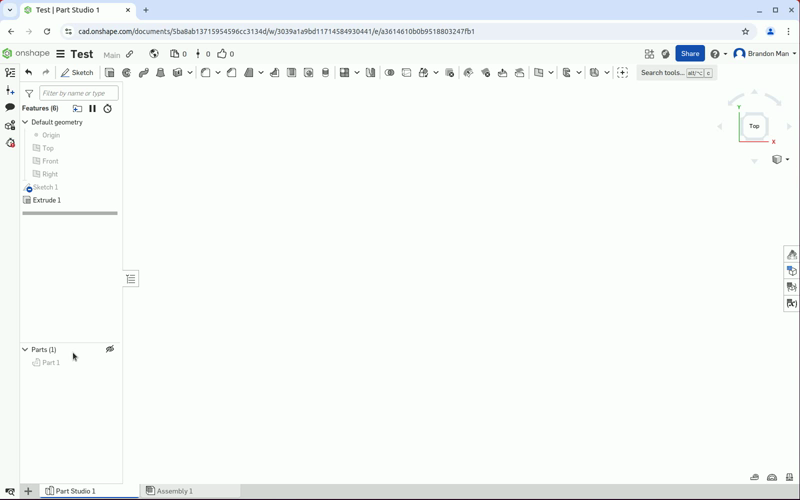
key(shift+y)
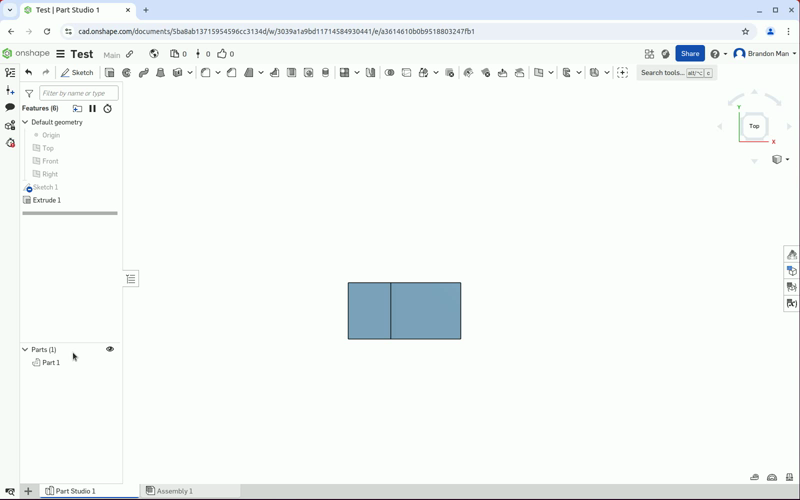
mouse_move(541, 75)
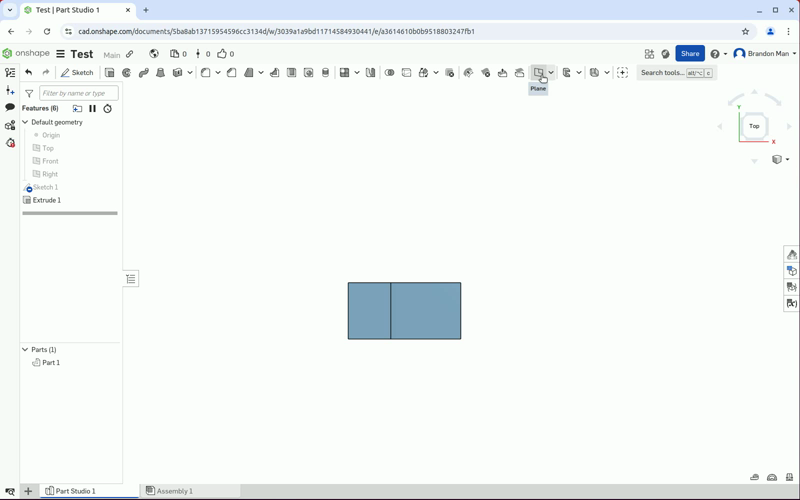
click(541, 75)
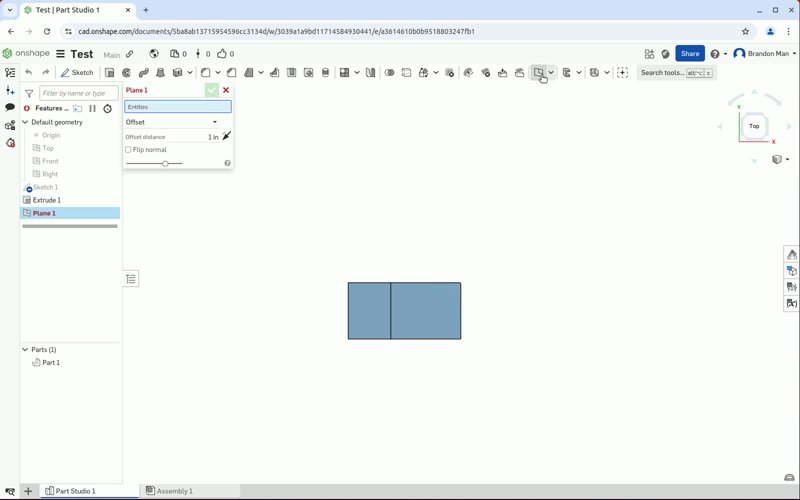
mouse_move(73, 150)
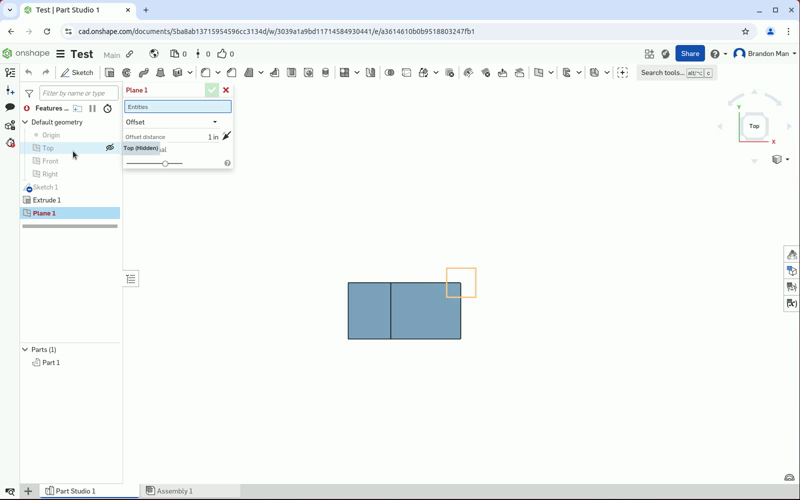
click(73, 150)
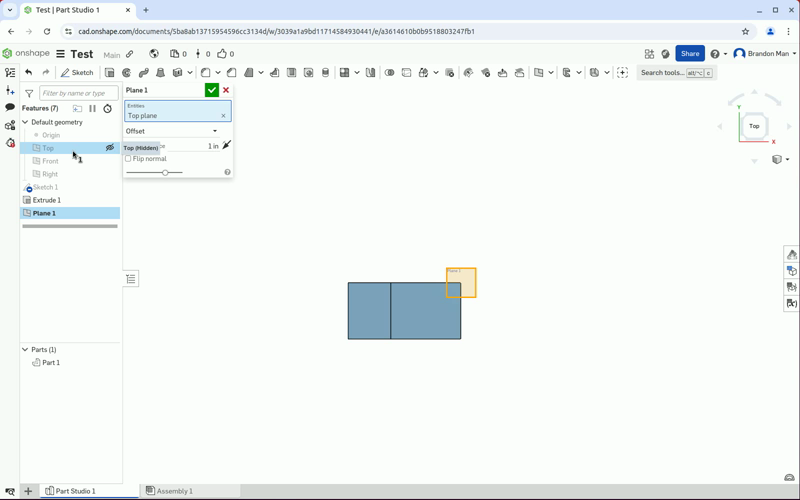
key(tab, 2)
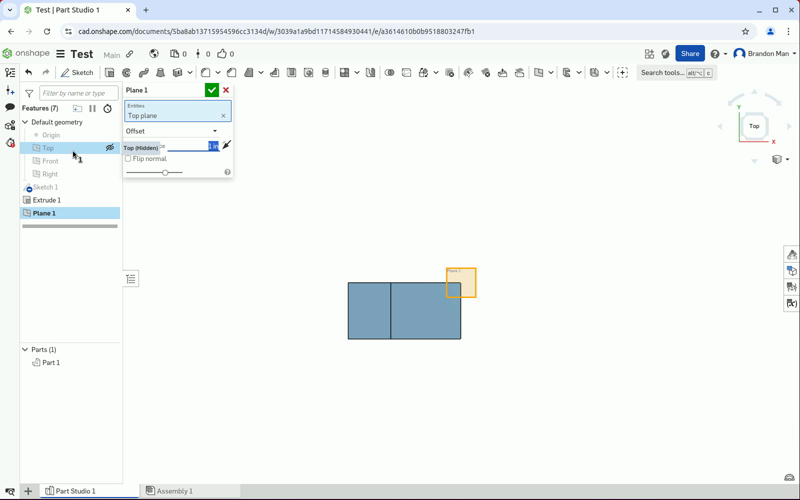
text(5.792)
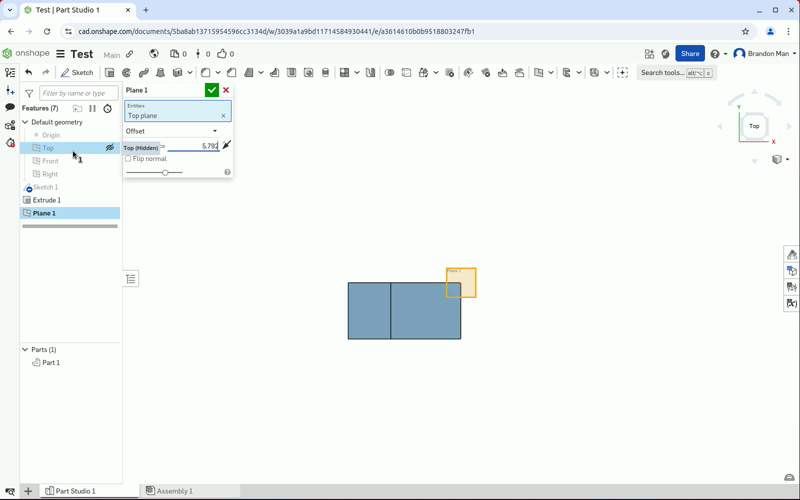
key(enter, 2)
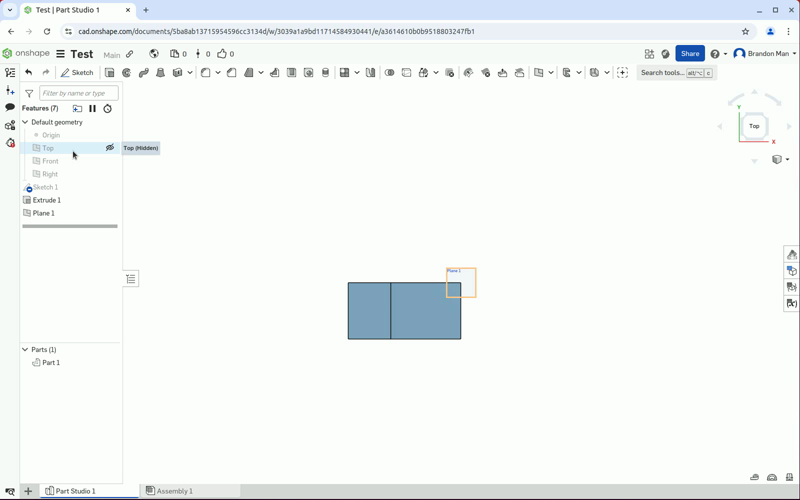
key(shift+s)
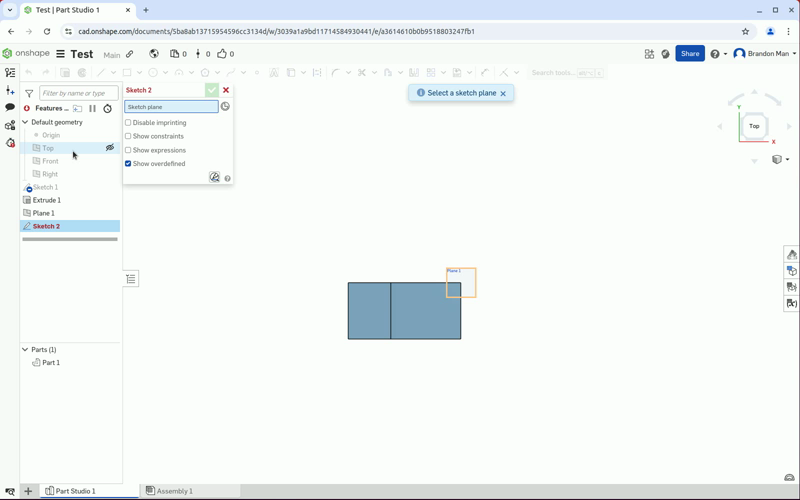
mouse_move(73, 215)
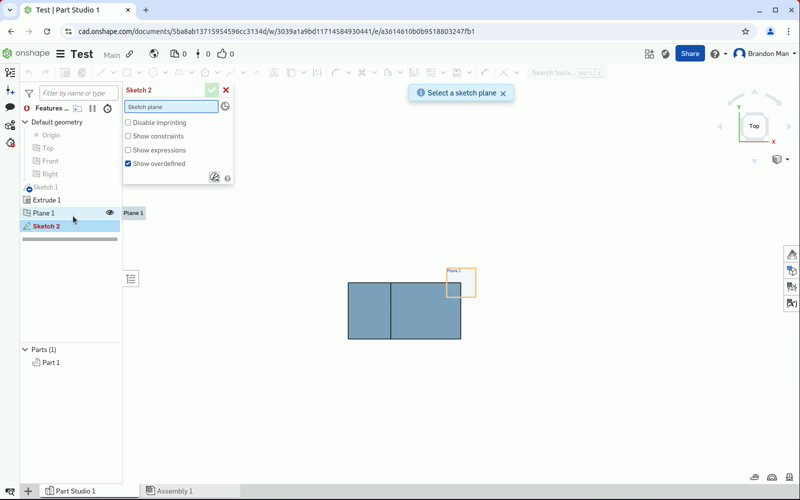
click(73, 215)
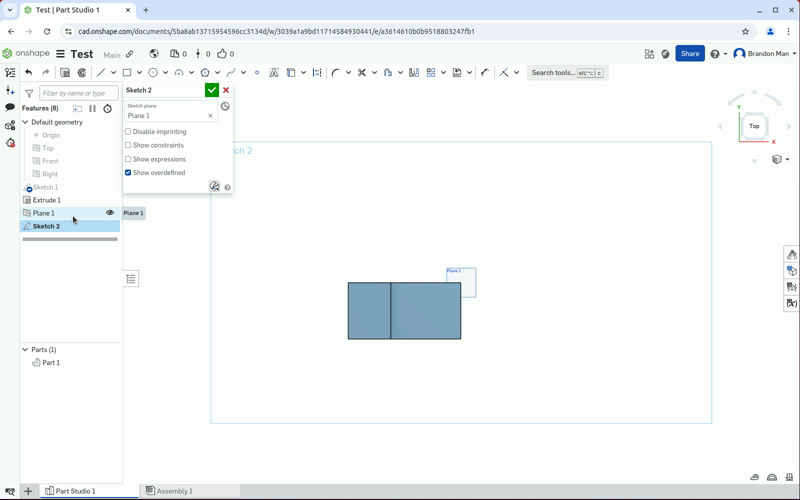
mouse_move(73, 352)
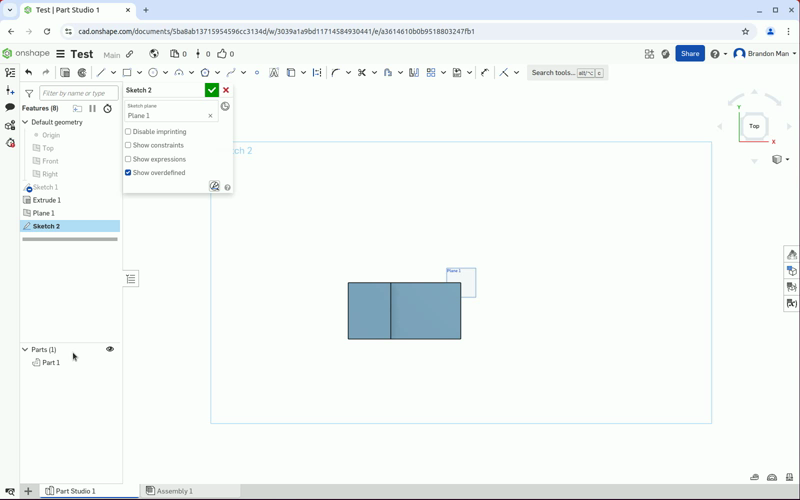
key(y)
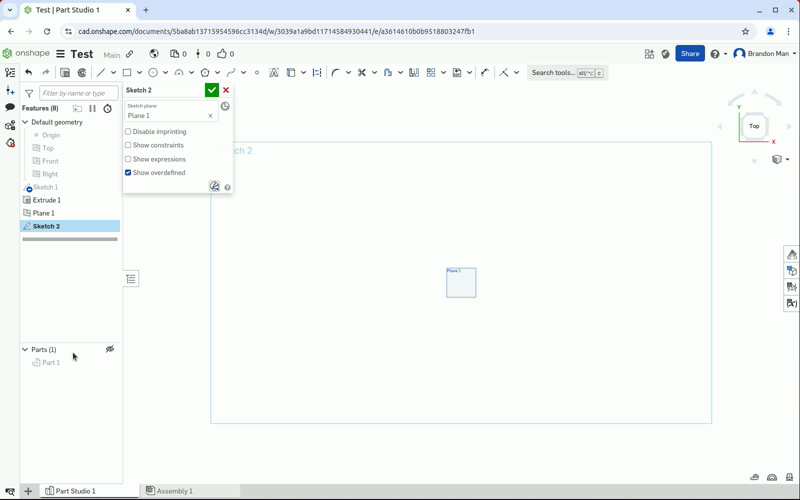
key(l)
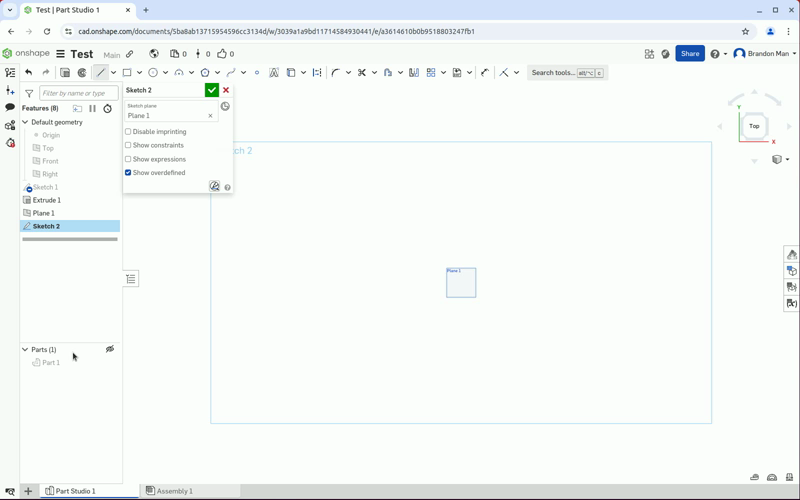
key_down(shift)
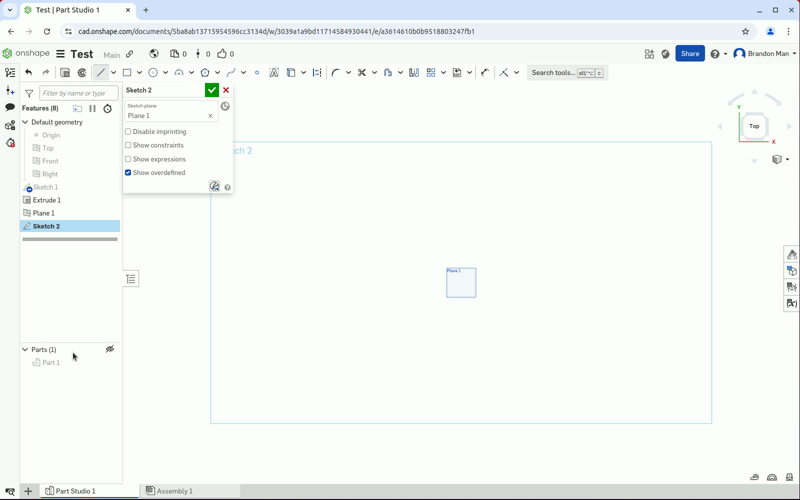
mouse_move(404, 339)
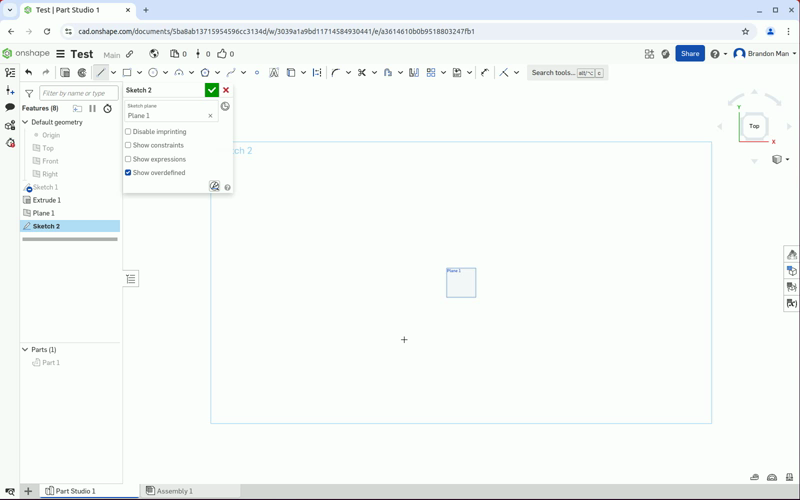
click(404, 339)
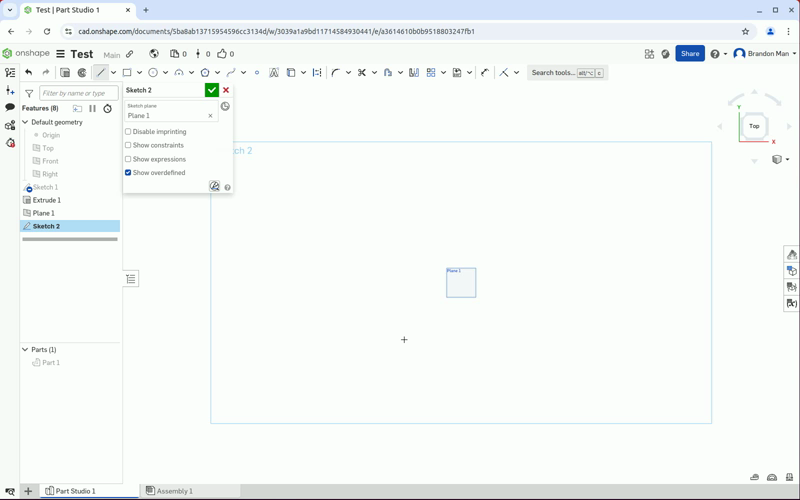
key_up(shift)
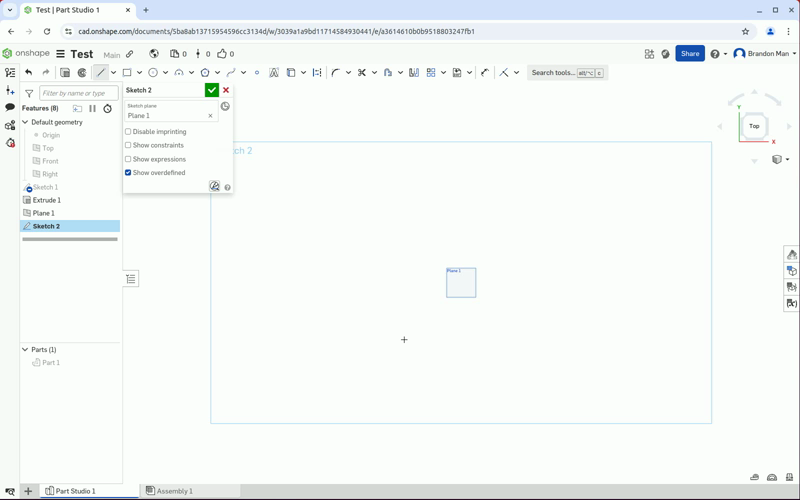
key_down(shift)
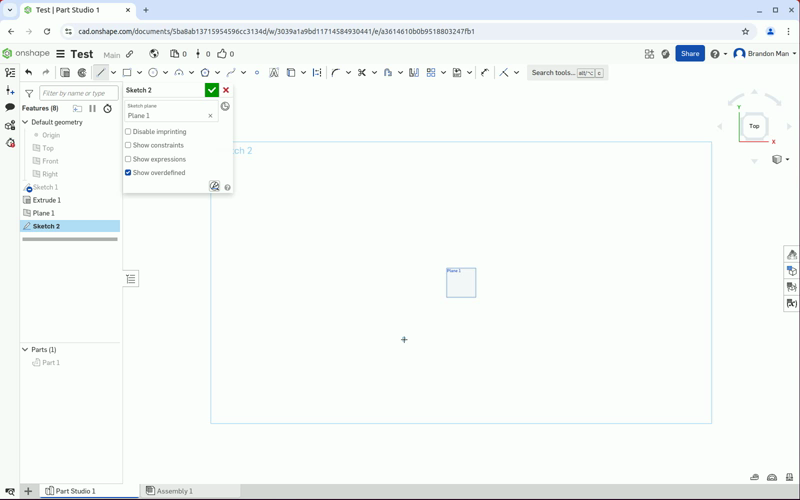
mouse_move(434, 339)
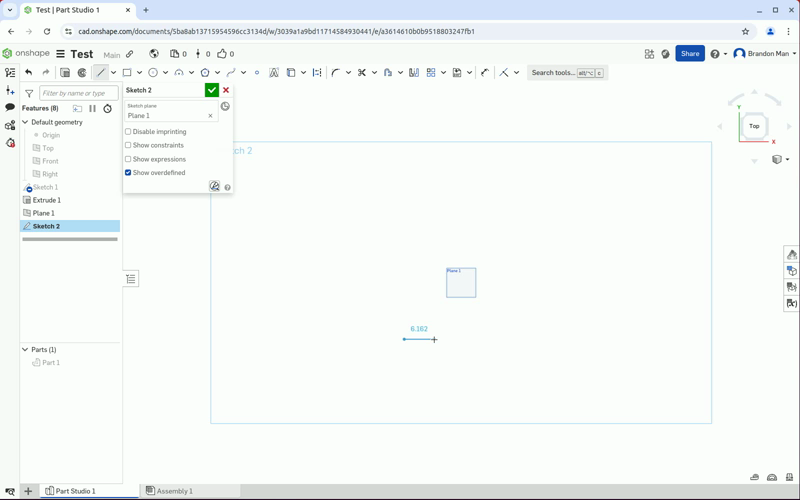
mouse_move(461, 339)
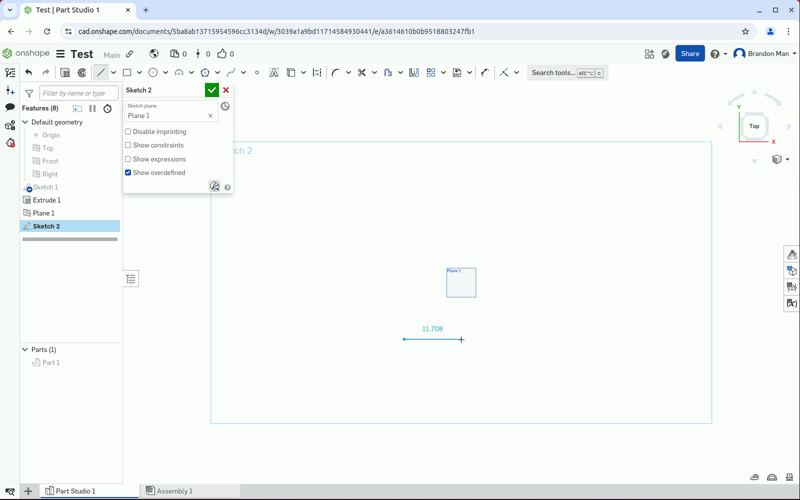
click(461, 339)
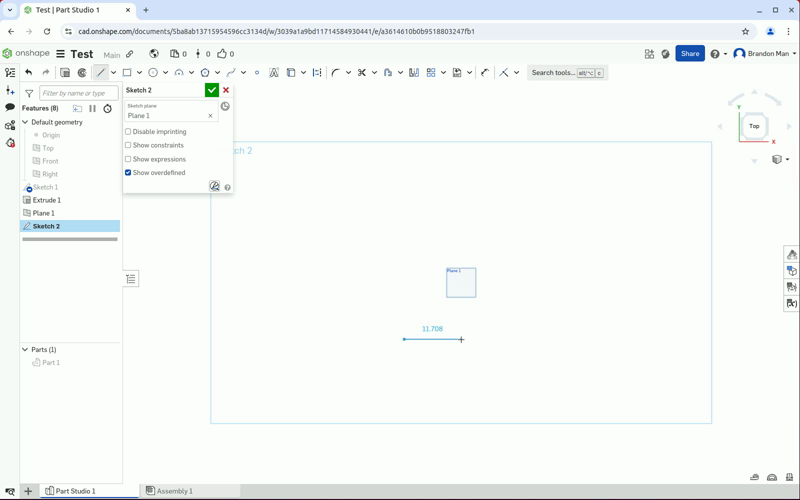
key_up(shift)
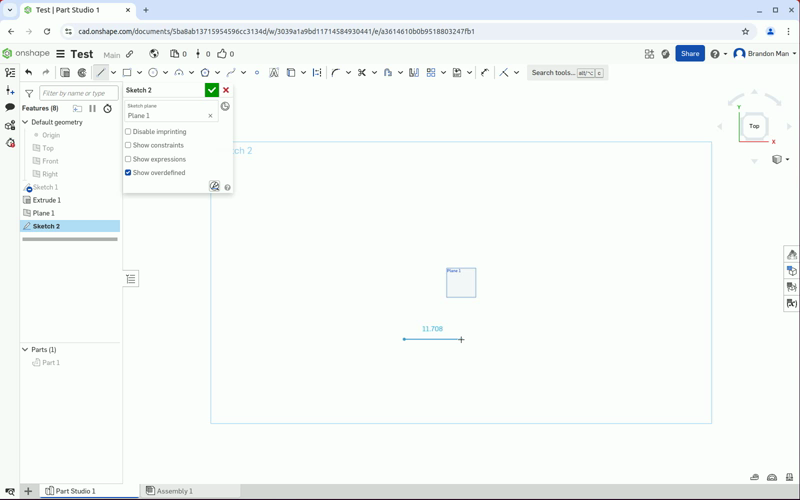
key_down(shift)
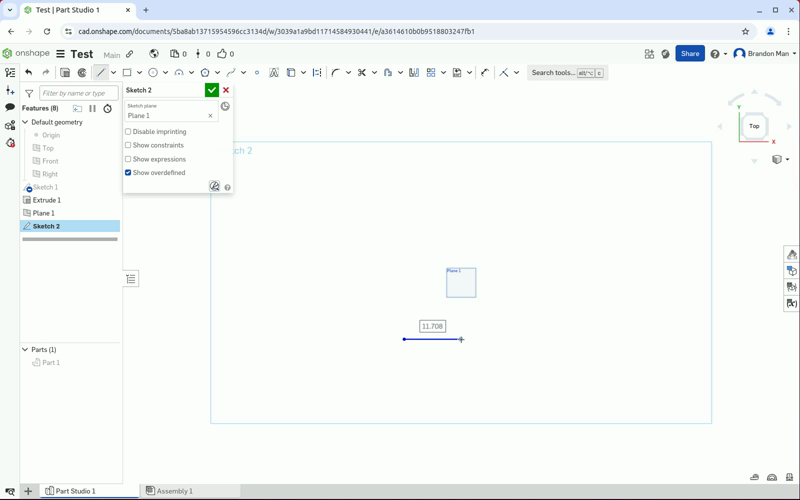
mouse_move(491, 339)
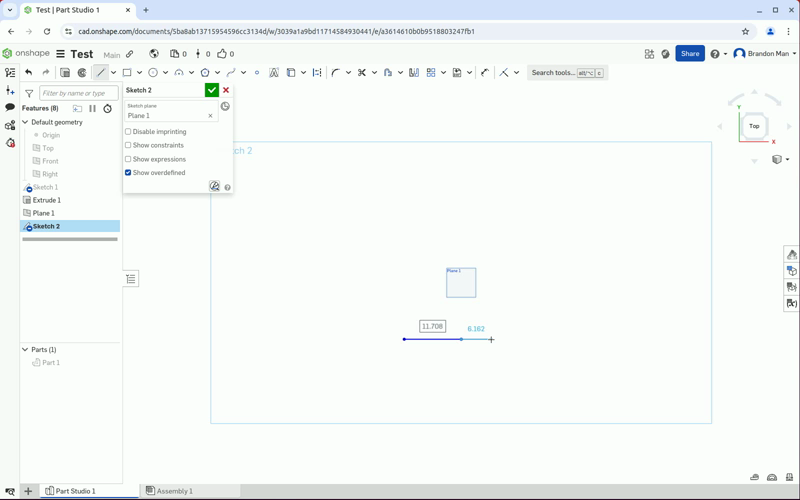
mouse_move(461, 296)
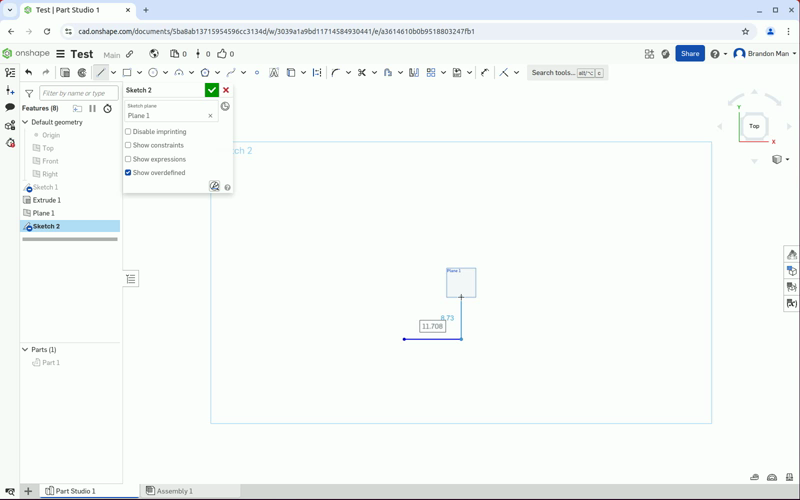
click(461, 296)
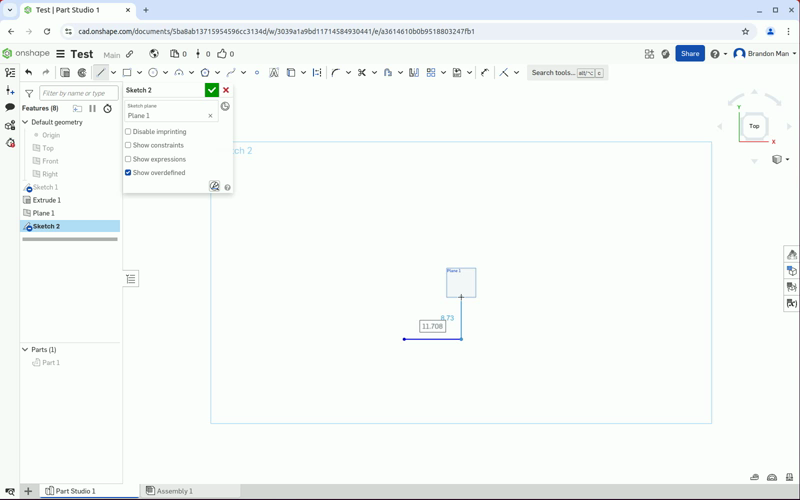
key_up(shift)
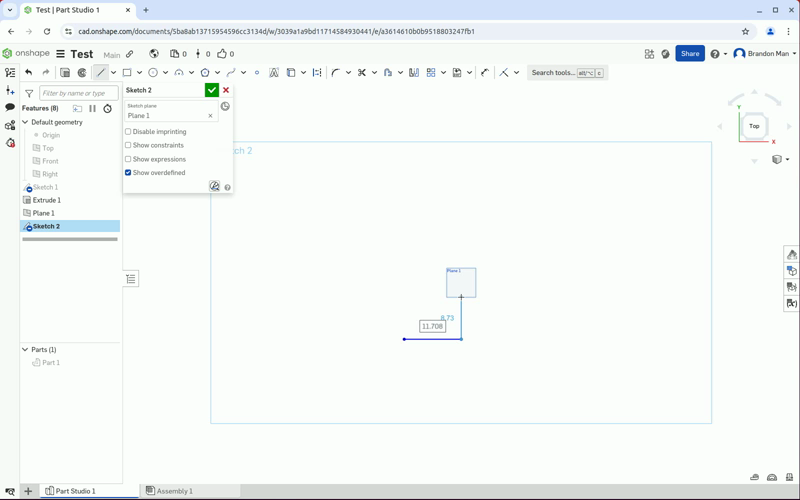
key_down(shift)
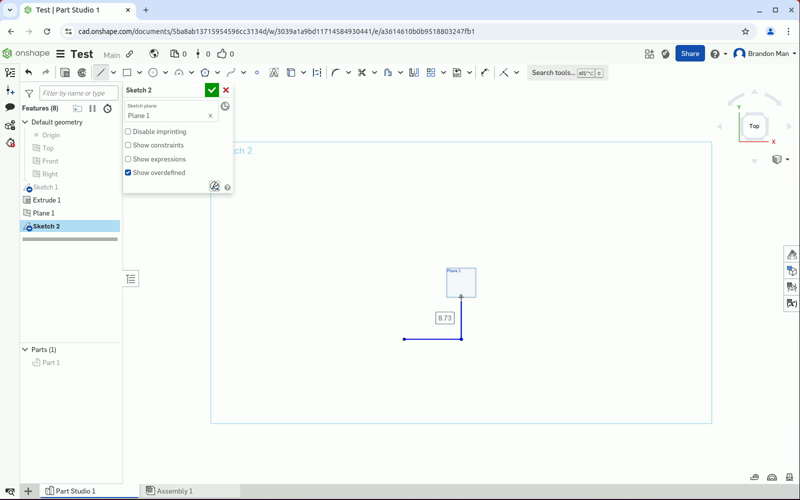
mouse_move(491, 296)
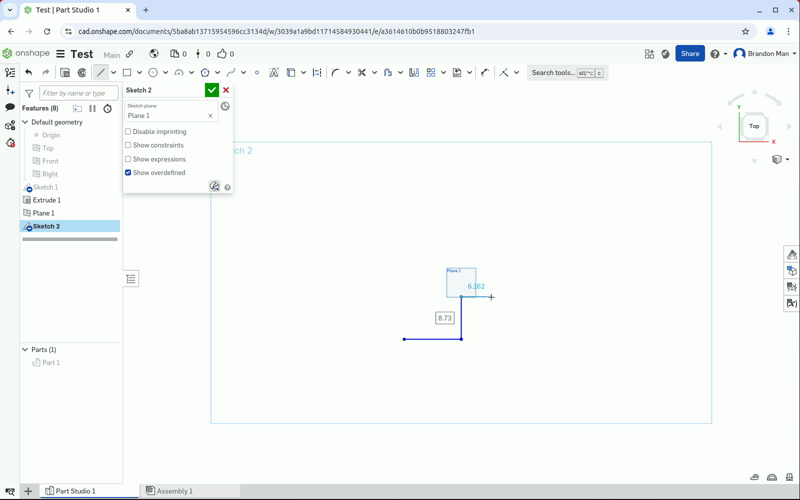
mouse_move(404, 296)
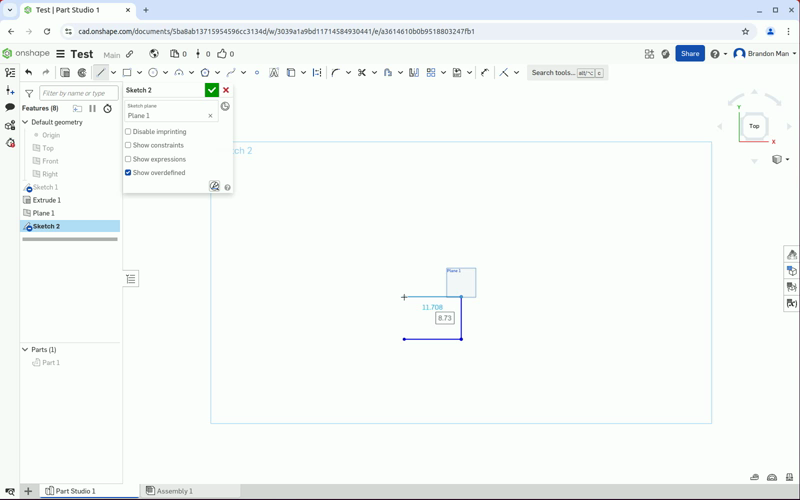
click(404, 296)
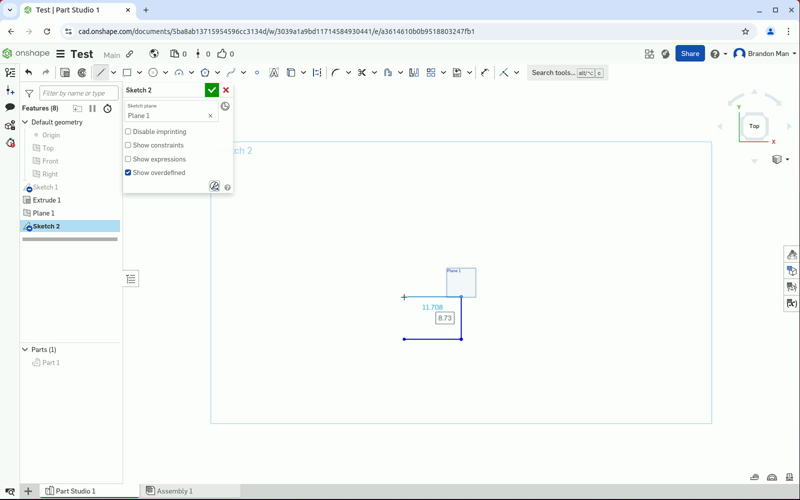
key_up(shift)
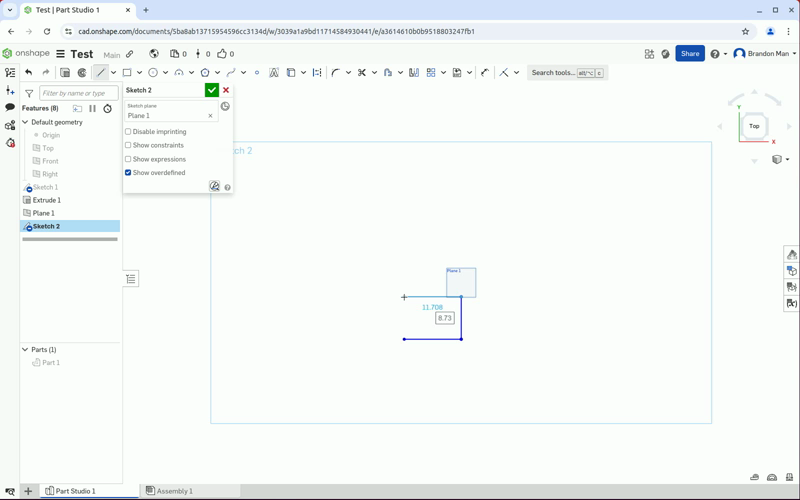
mouse_move(434, 296)
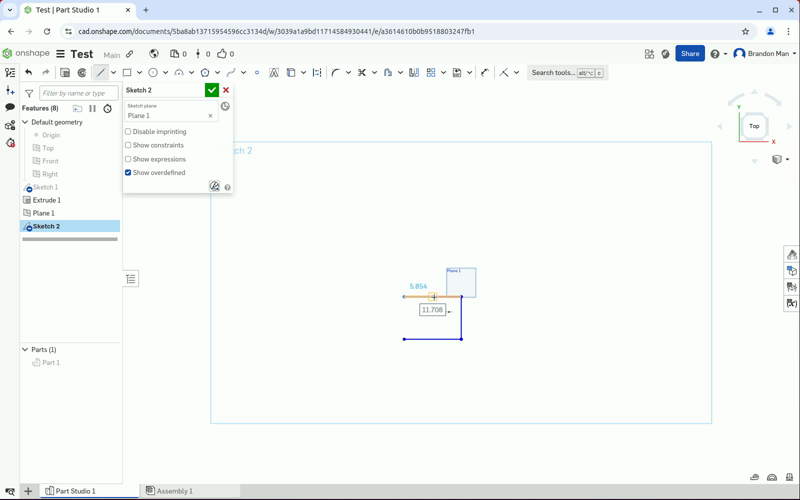
key_down(shift)
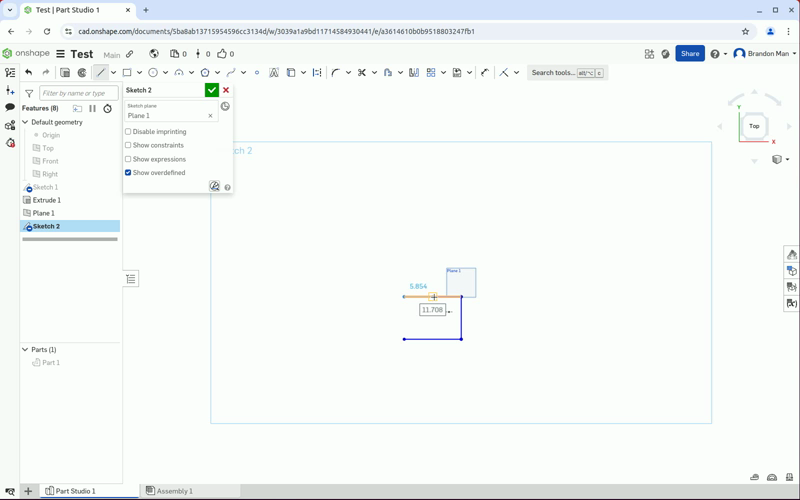
mouse_move(404, 339)
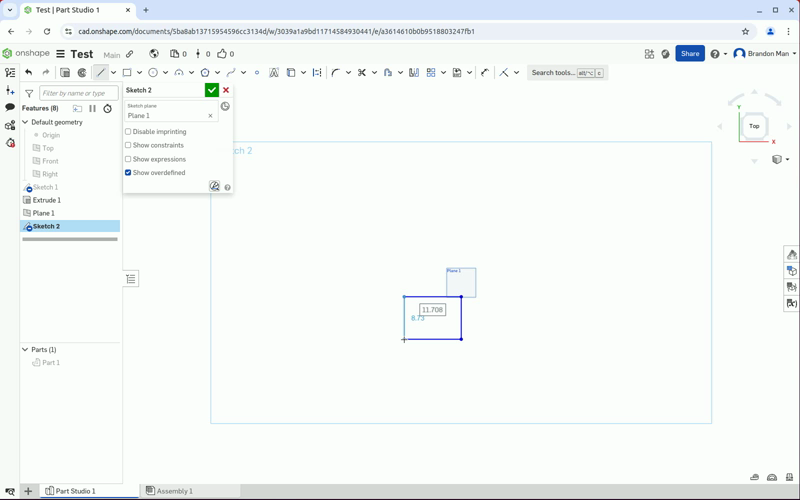
key_up(shift)
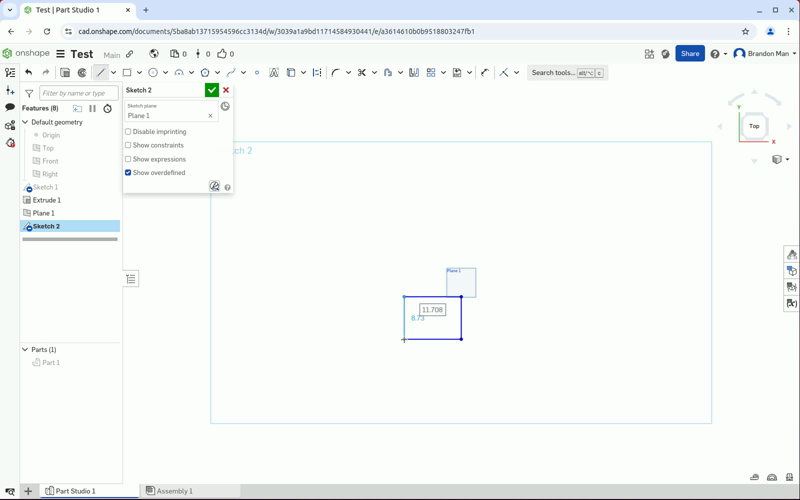
click(404, 339)
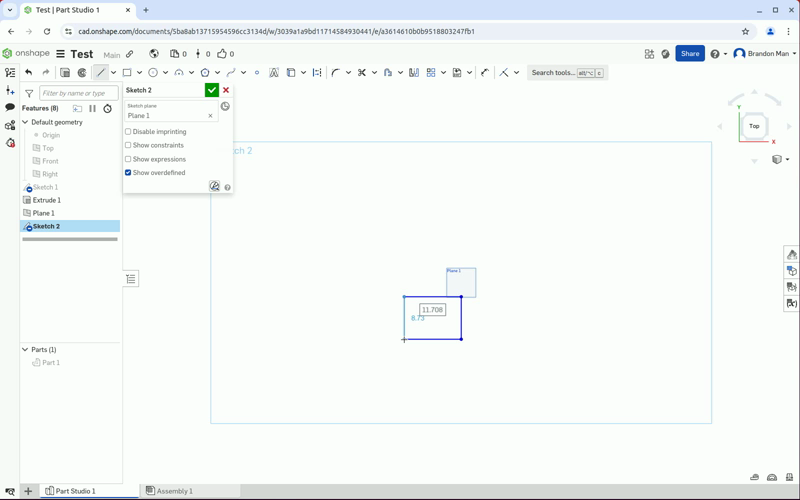
key(esc)
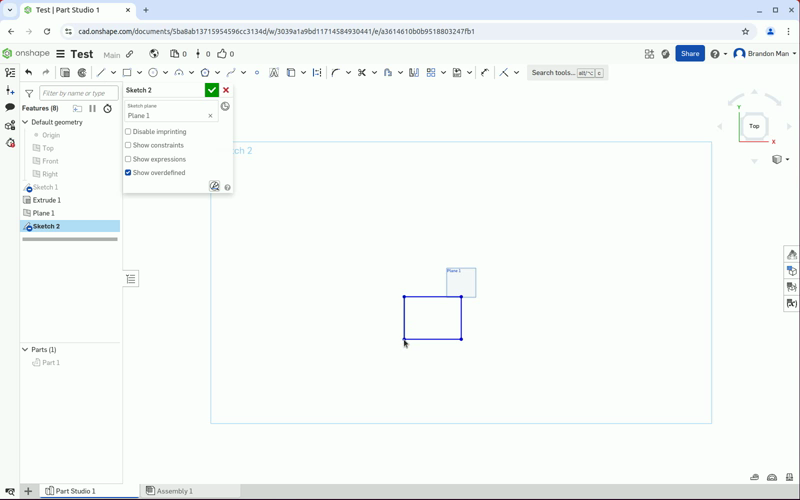
mouse_move(427, 319)
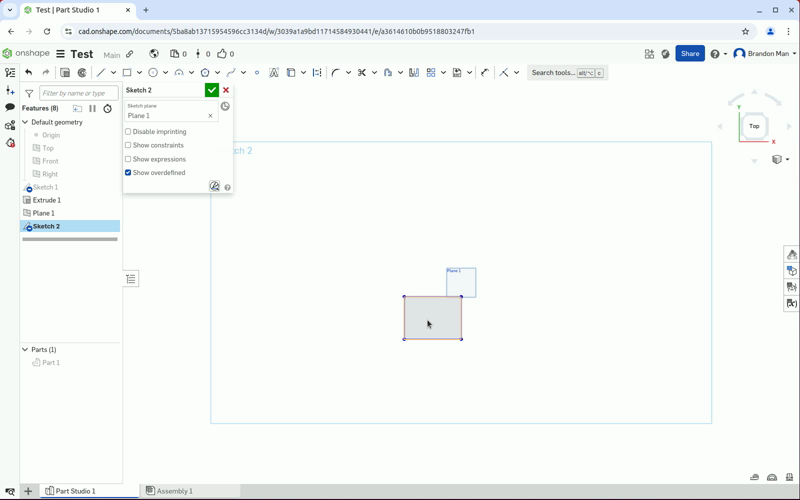
click(427, 319)
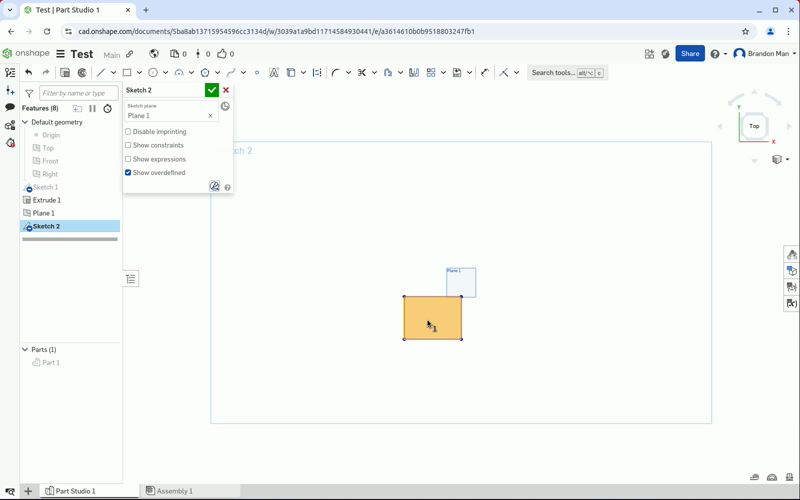
mouse_move(73, 352)
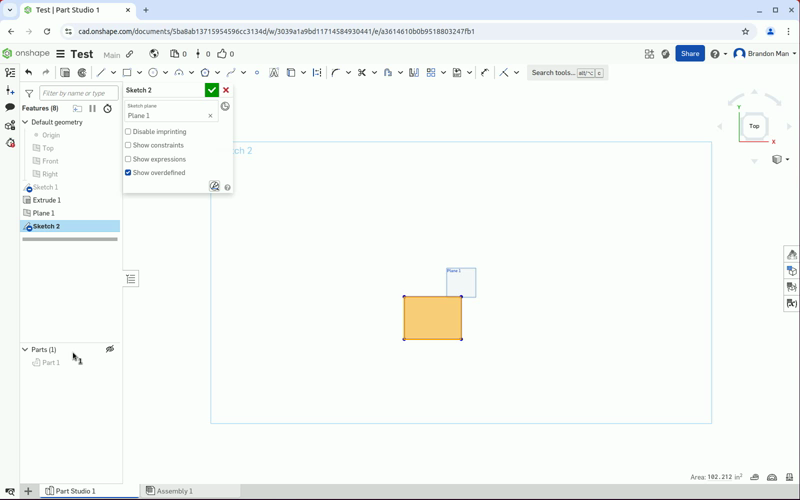
key(shift+y)
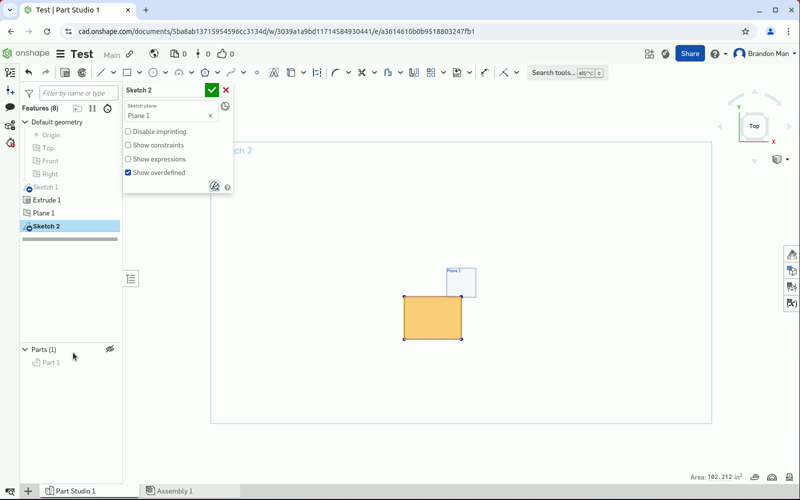
key(shift+e)
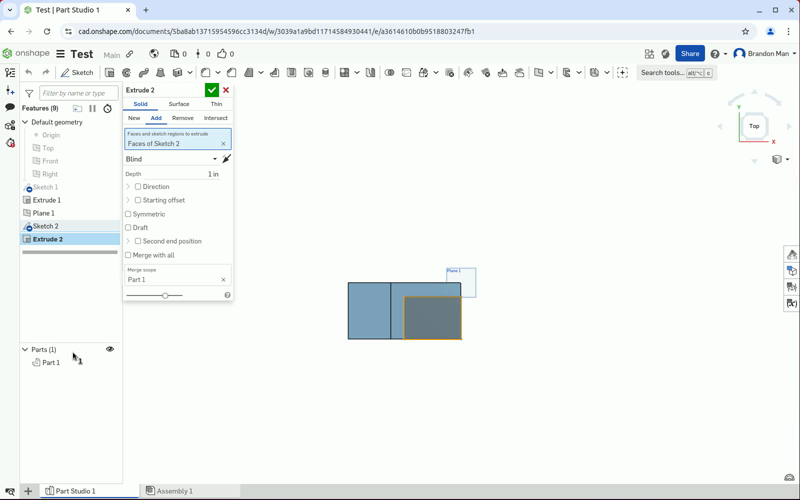
mouse_move(143, 106)
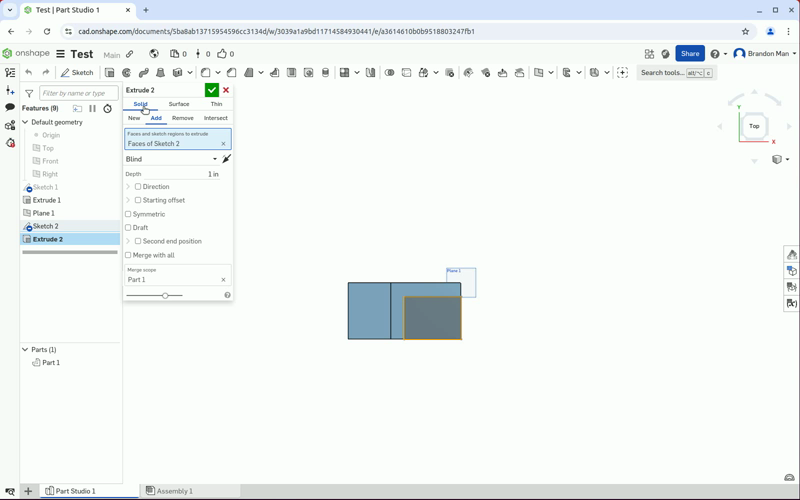
click(143, 106)
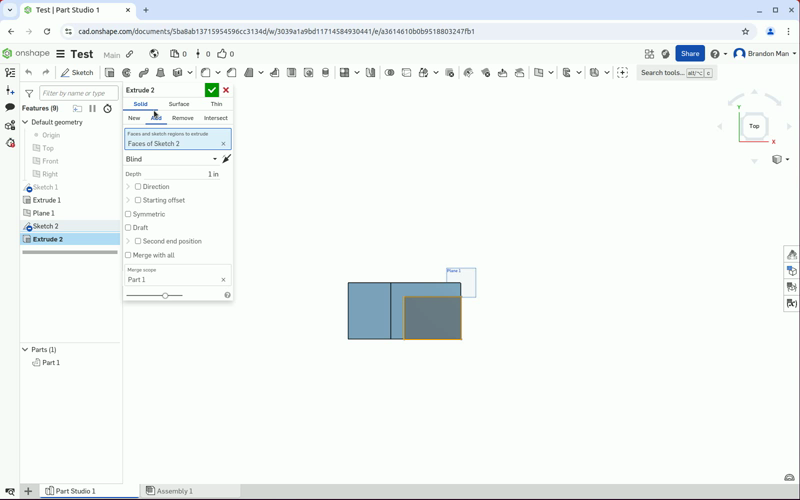
mouse_move(186, 120)
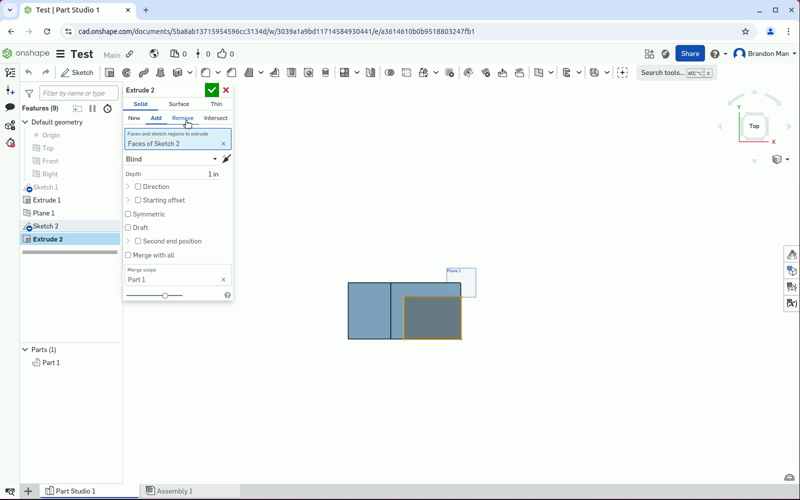
click(186, 120)
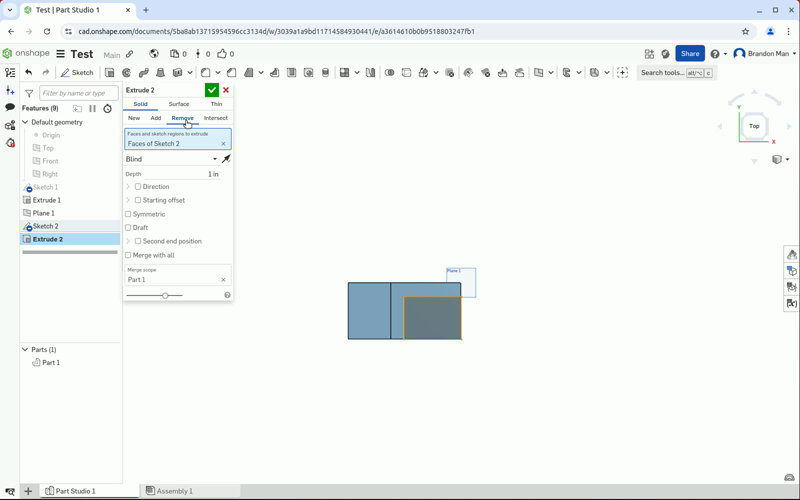
key(tab, 4)
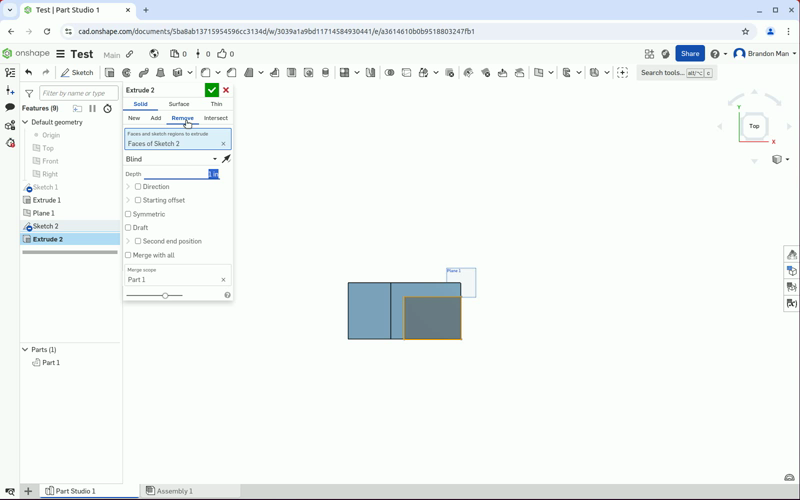
text(11.554)
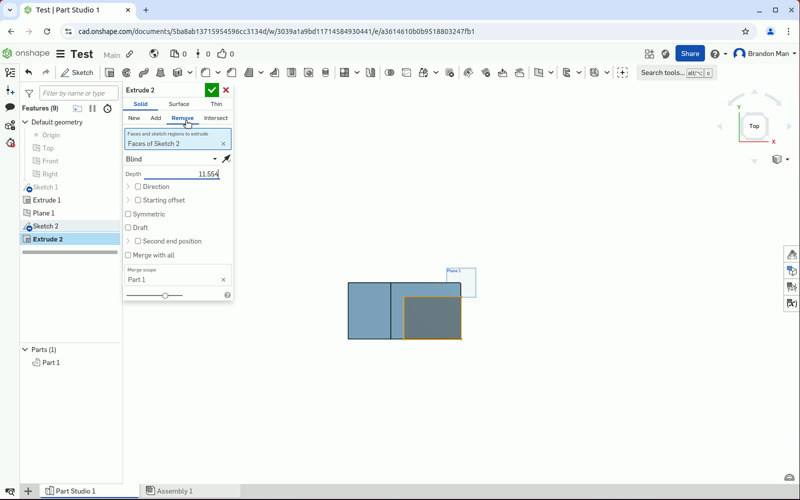
key(tab, 6)
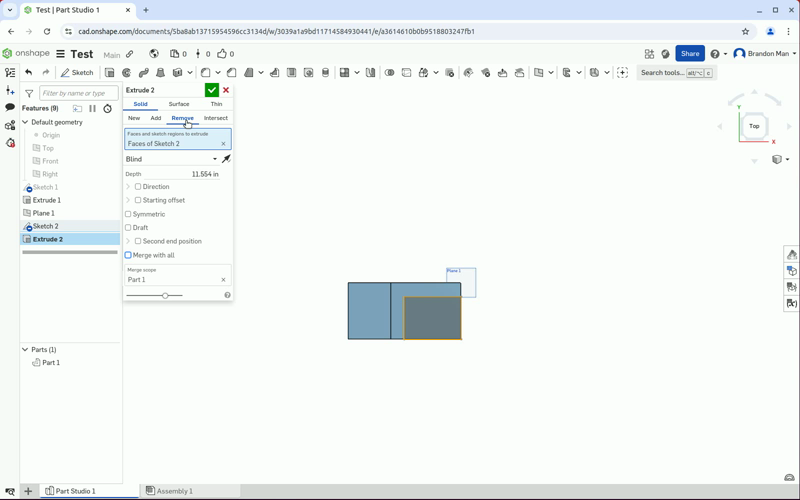
key(space)
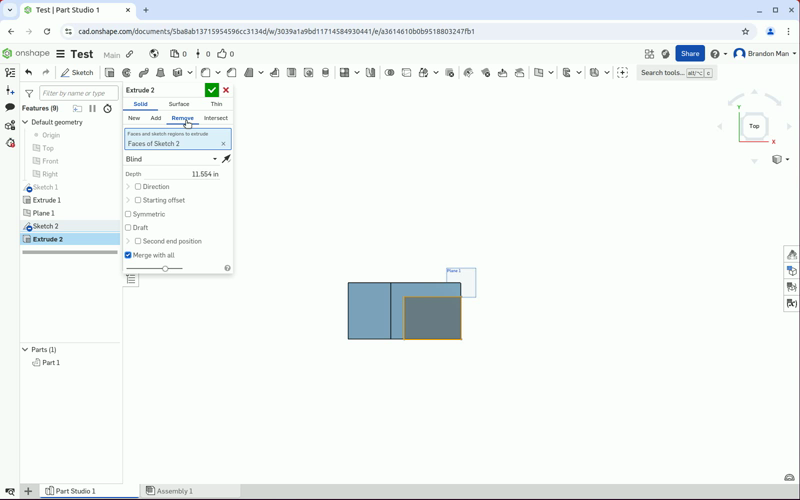
key(enter)
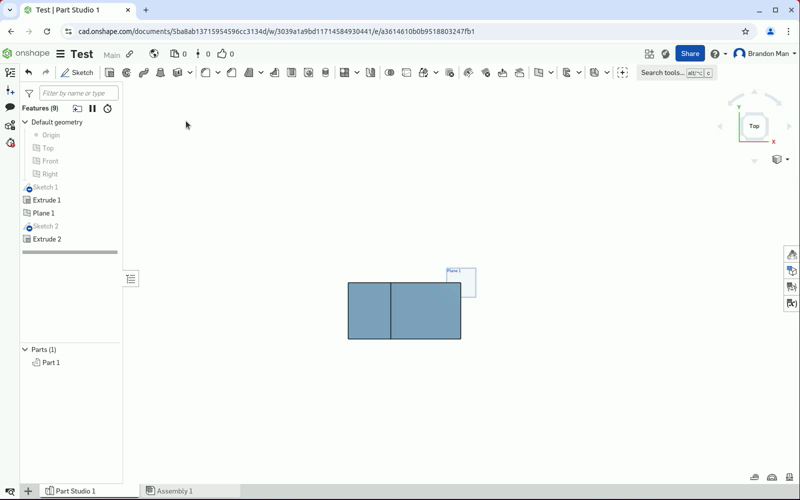
key(shift+h)
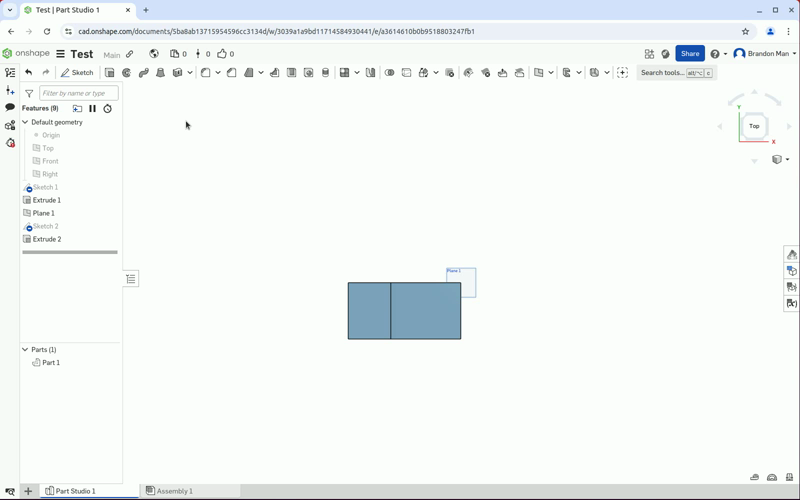
key(shift+h)
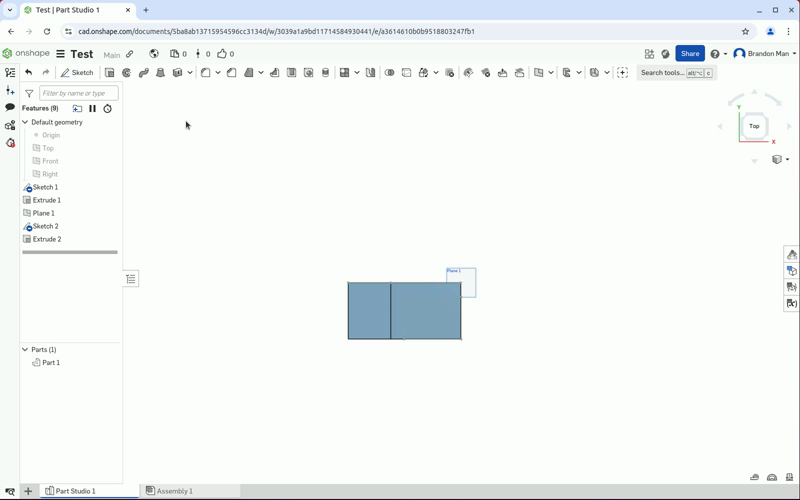
key(shift+7)
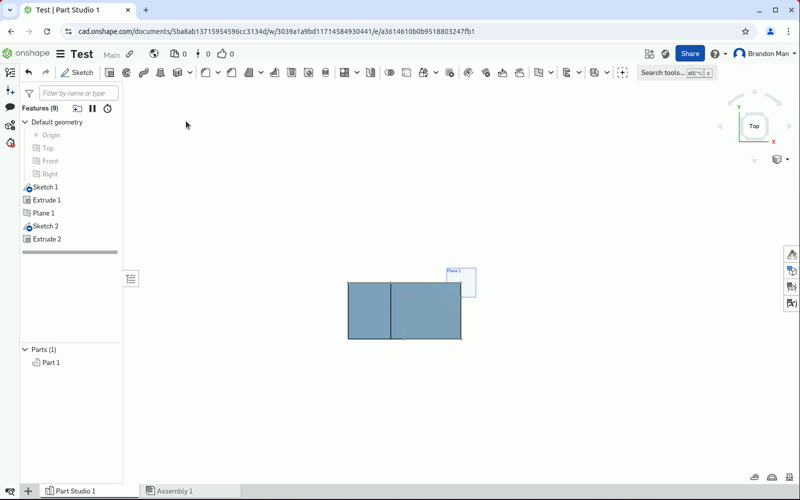
key(up, 3)
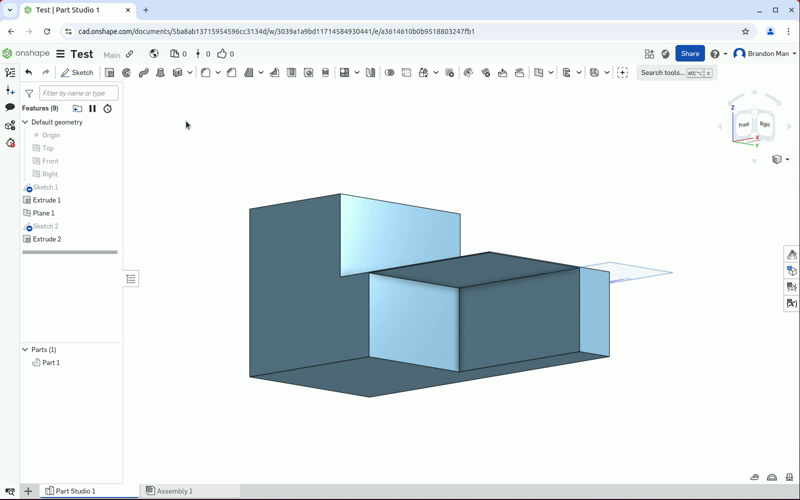
key(left, 3)
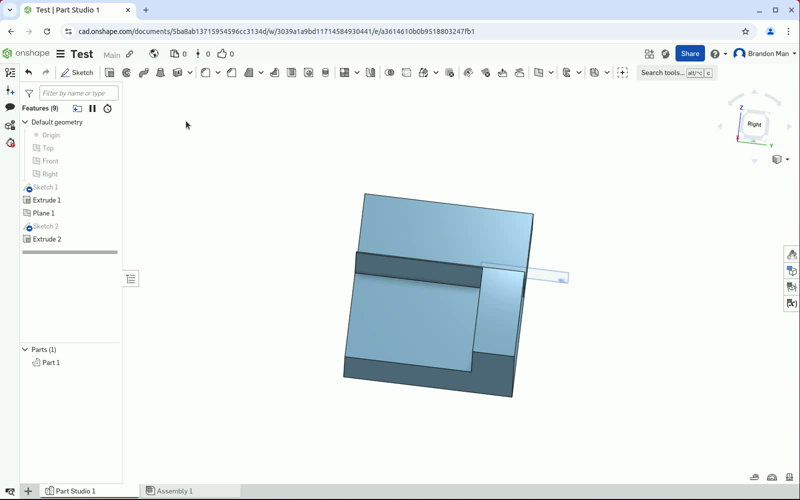
key(right, 3)
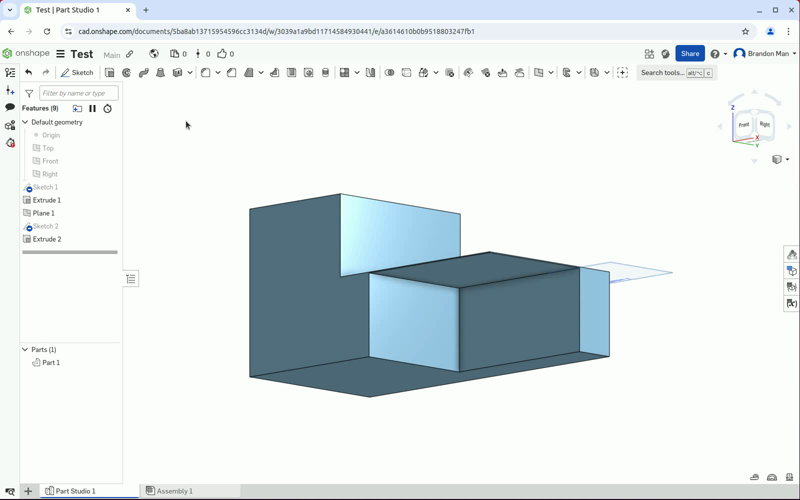
key(down, 3)
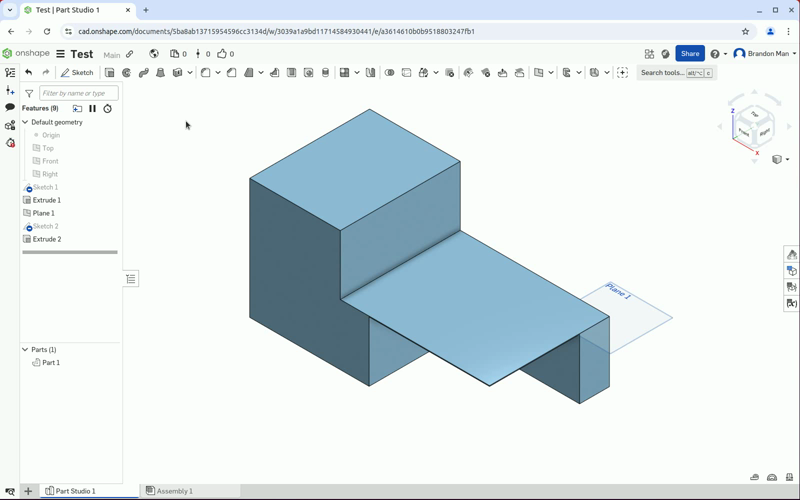
mouse_move(73, 189)
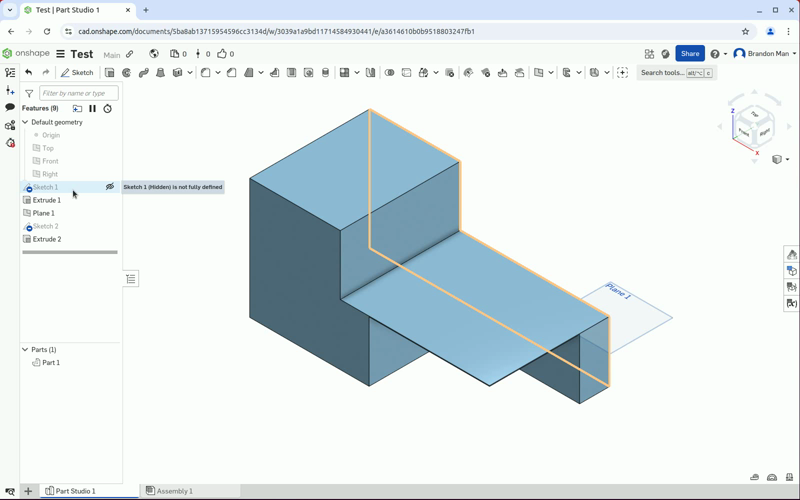
click(73, 189)